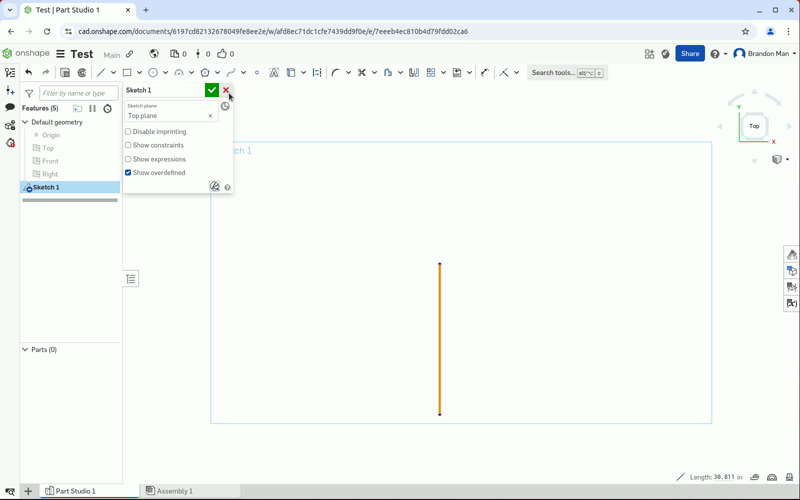
key(shift+h)
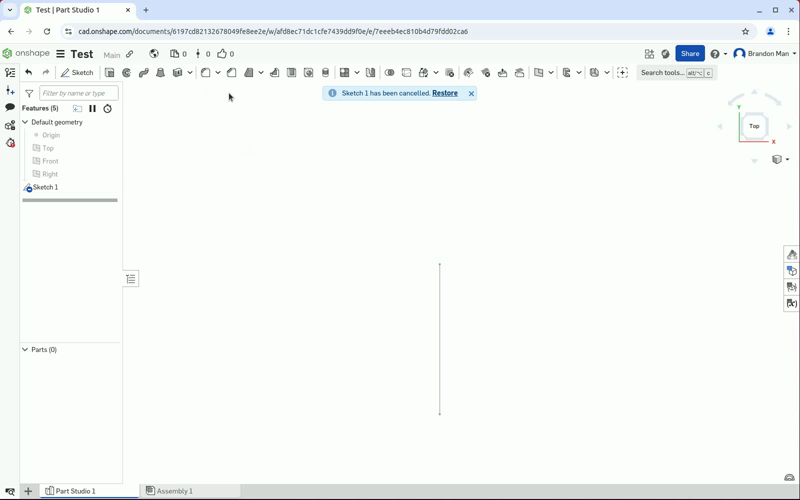
key(shift+s)
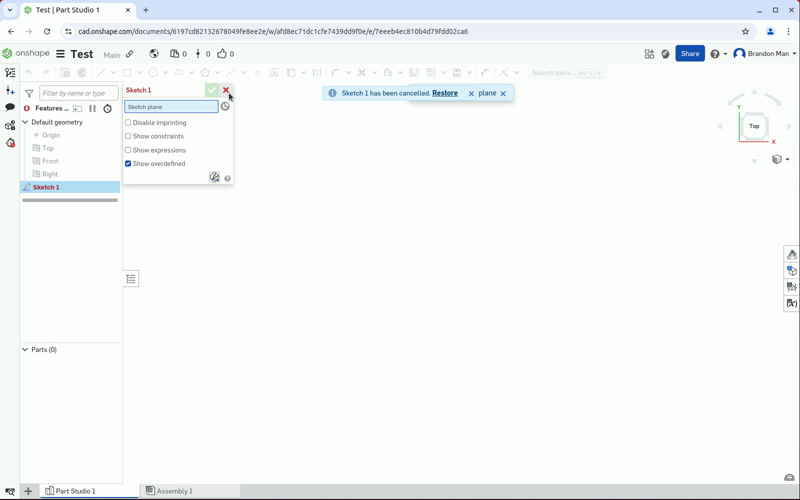
mouse_move(73, 150)
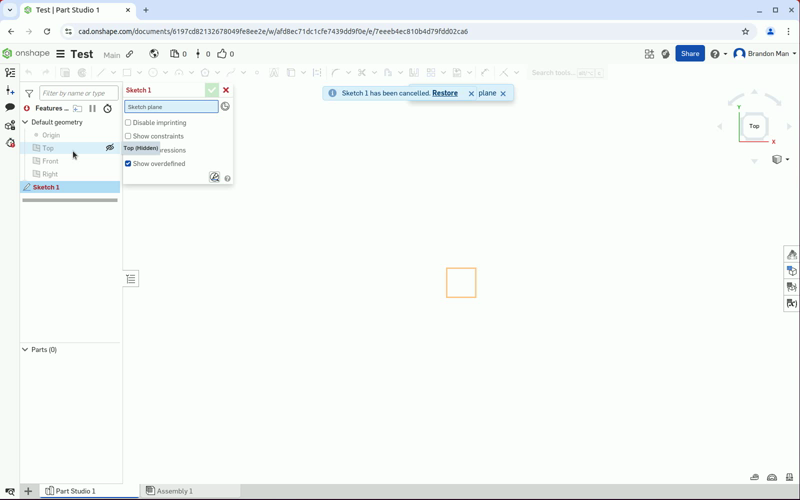
click(73, 150)
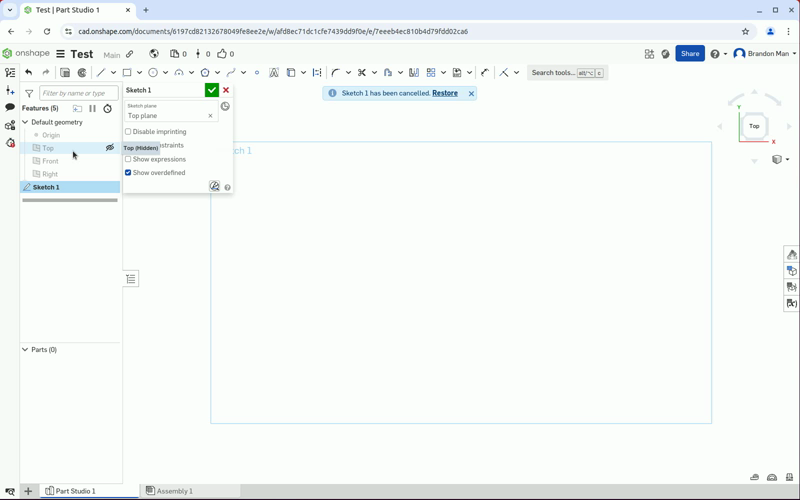
mouse_move(73, 352)
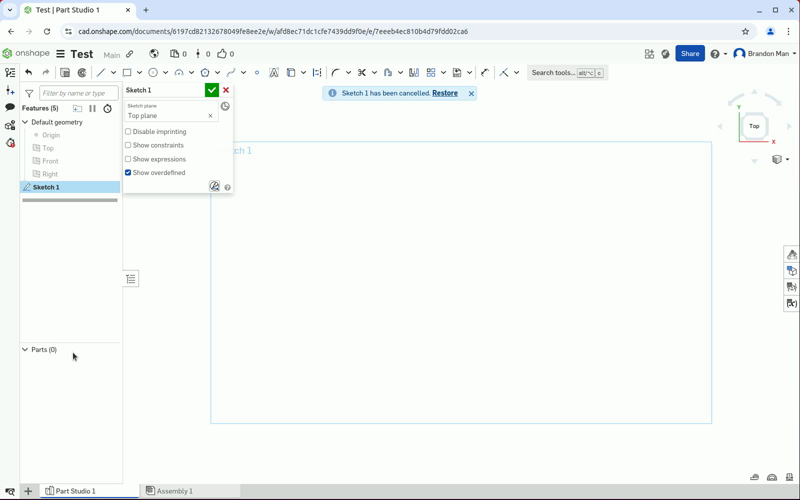
key(y)
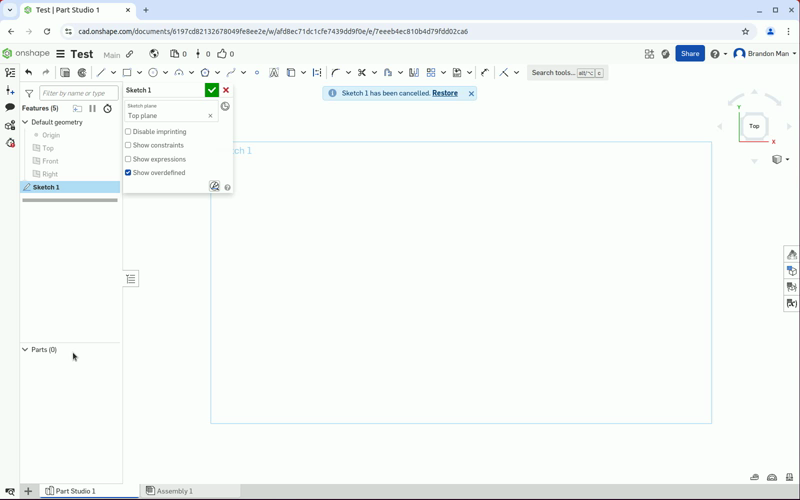
key(l)
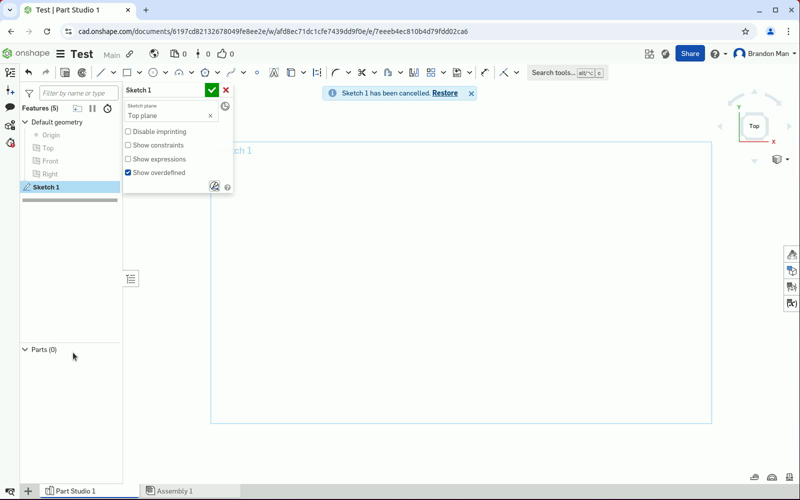
key_down(shift)
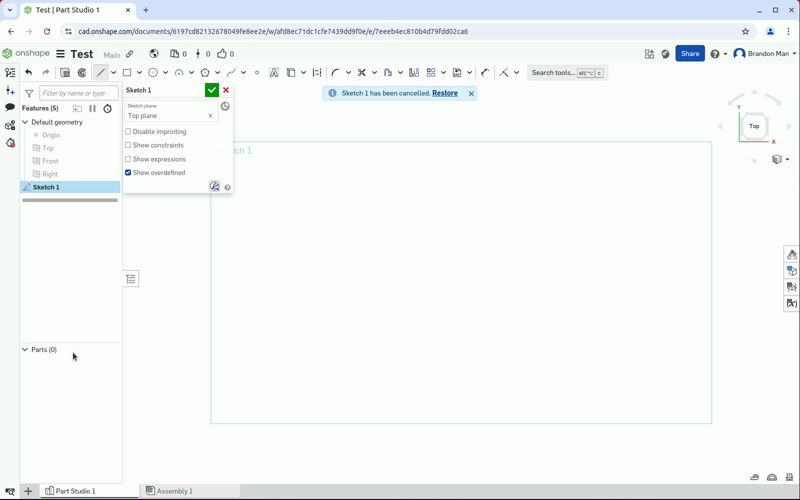
mouse_move(407, 314)
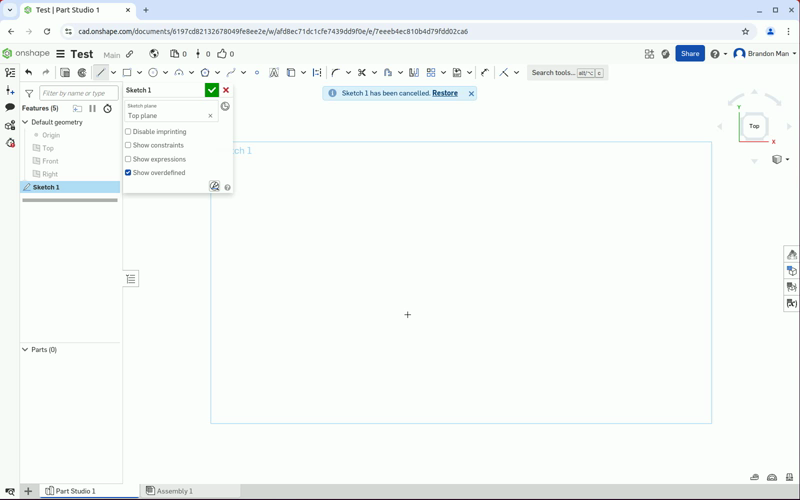
click(407, 314)
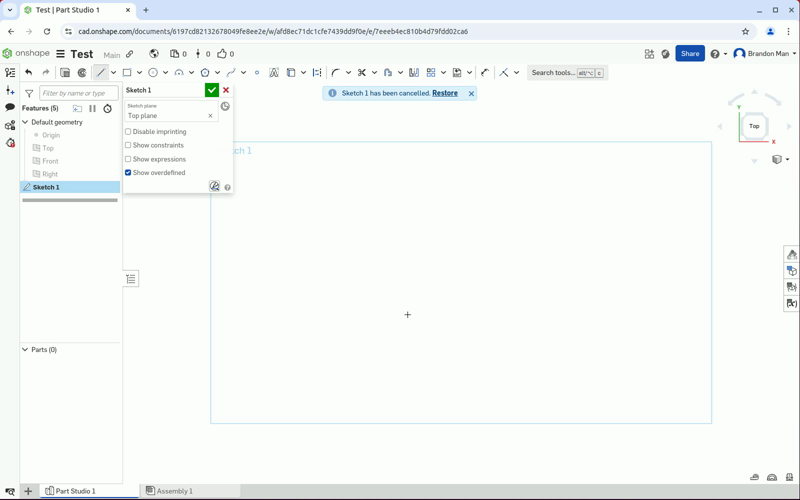
key_up(shift)
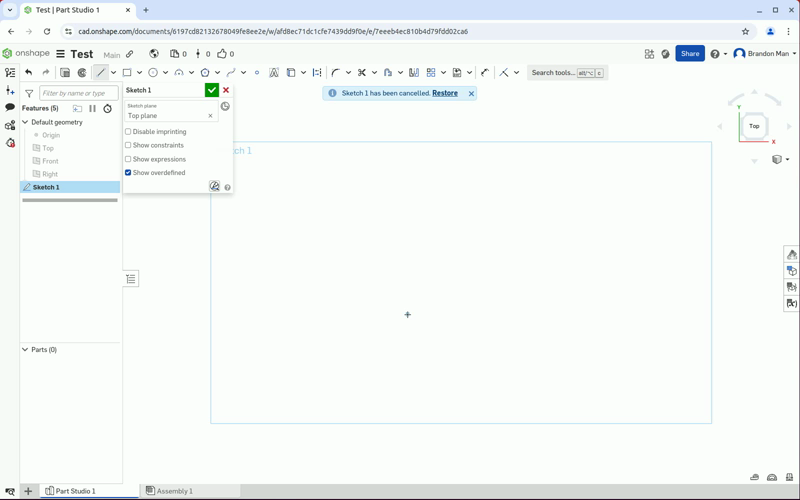
key_down(shift)
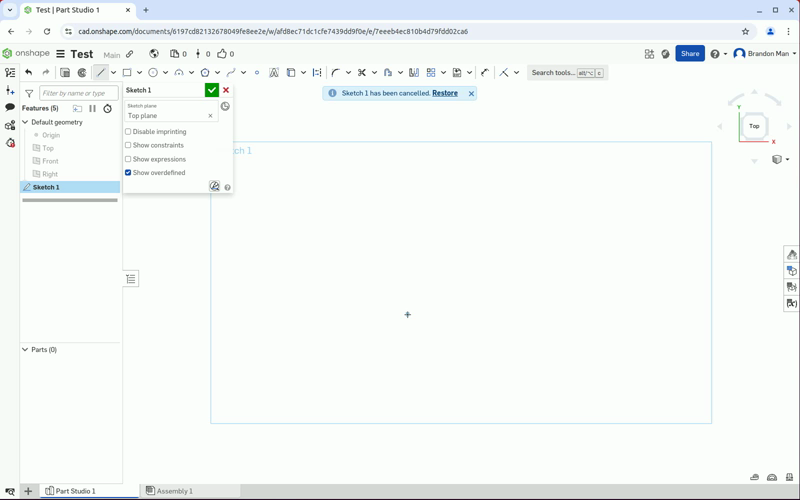
mouse_move(512, 314)
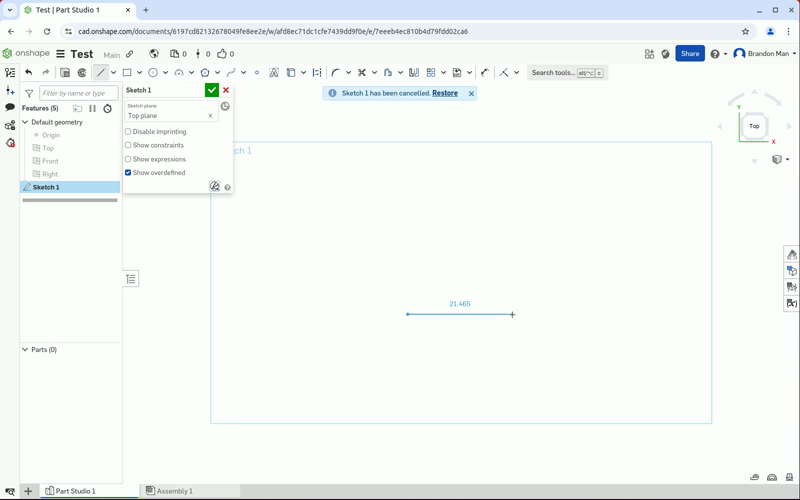
click(512, 314)
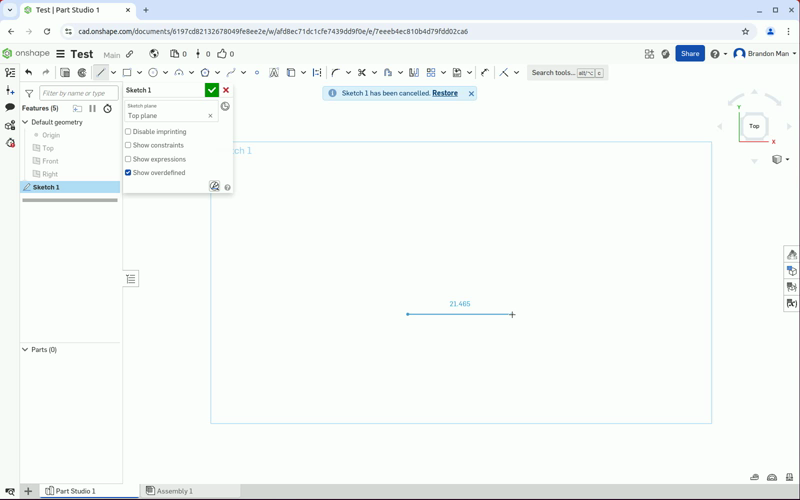
key_up(shift)
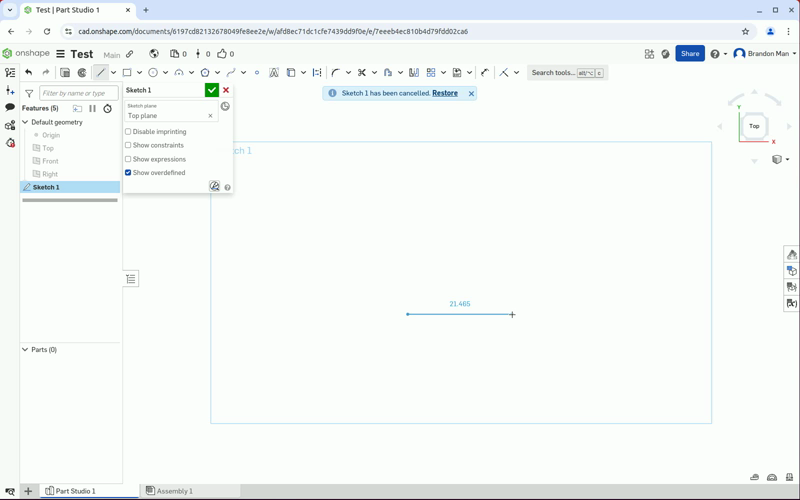
key_down(shift)
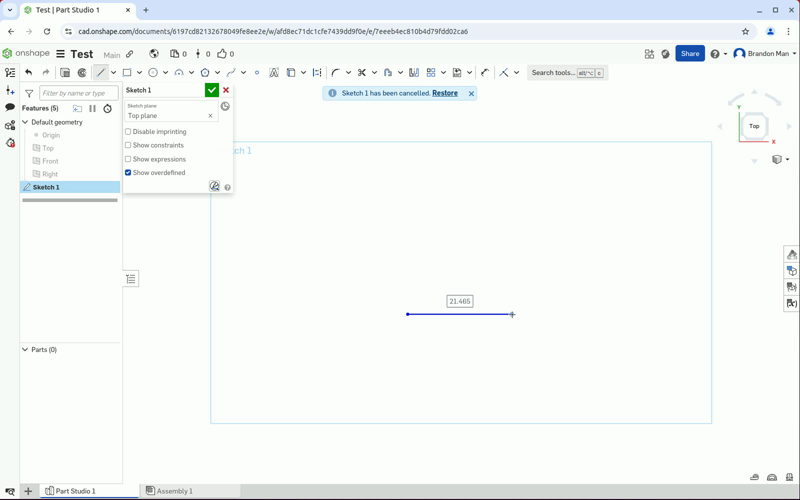
mouse_move(512, 250)
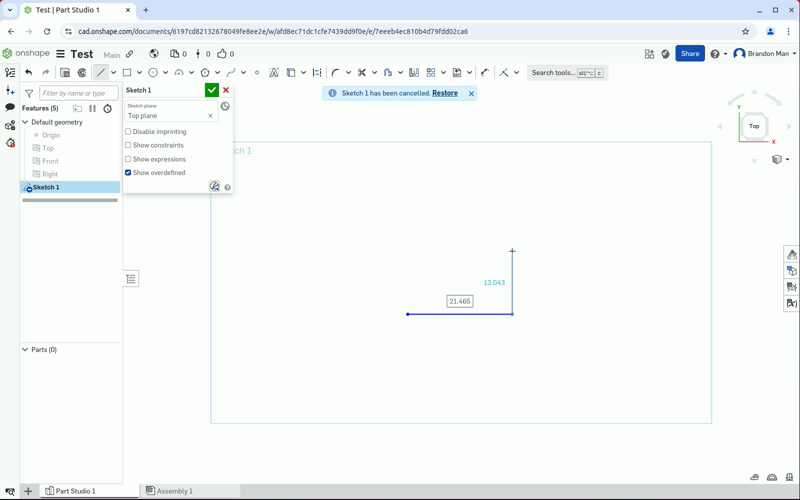
click(512, 250)
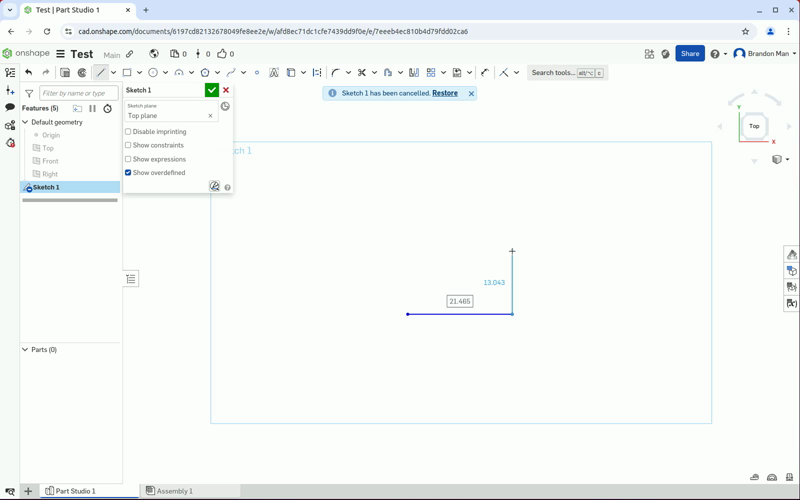
key_up(shift)
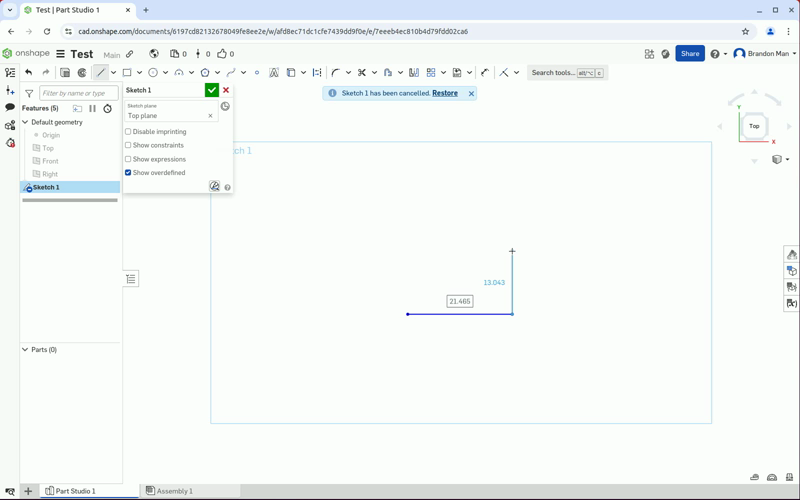
key_down(shift)
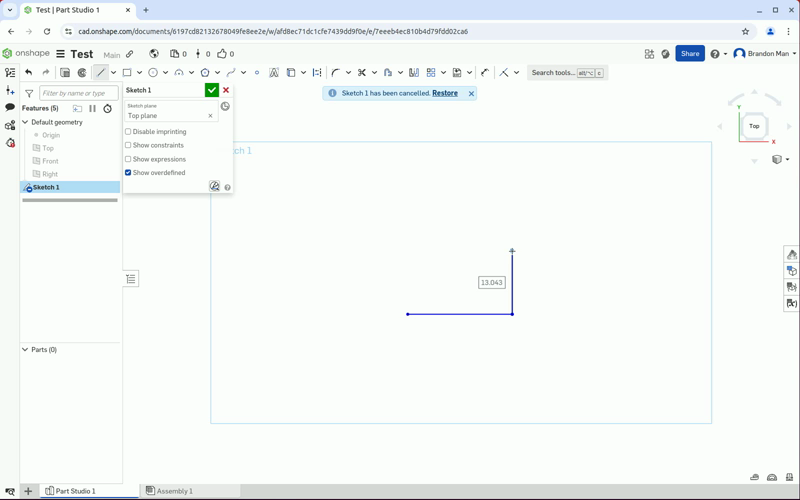
mouse_move(407, 250)
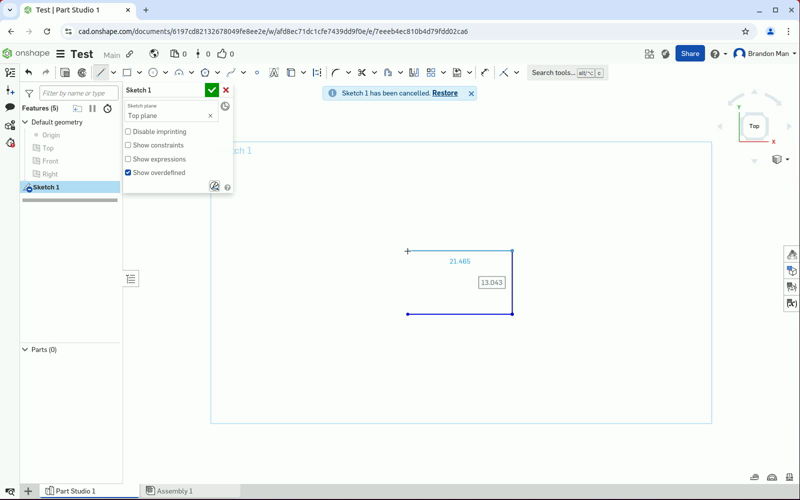
click(407, 250)
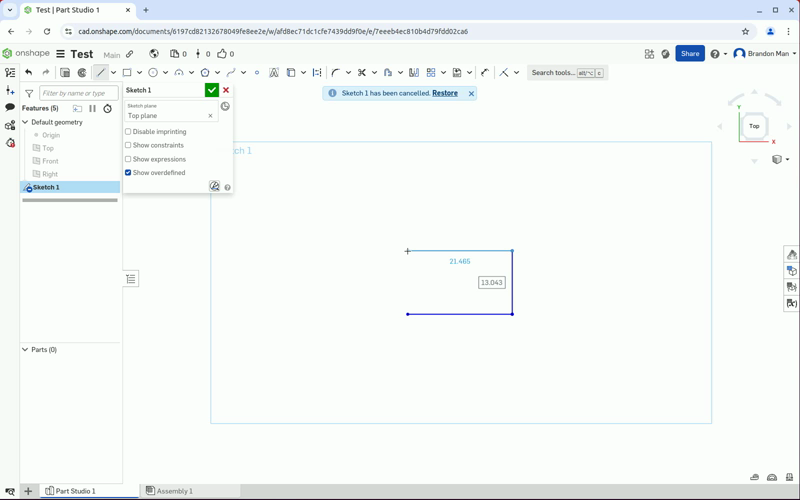
key_up(shift)
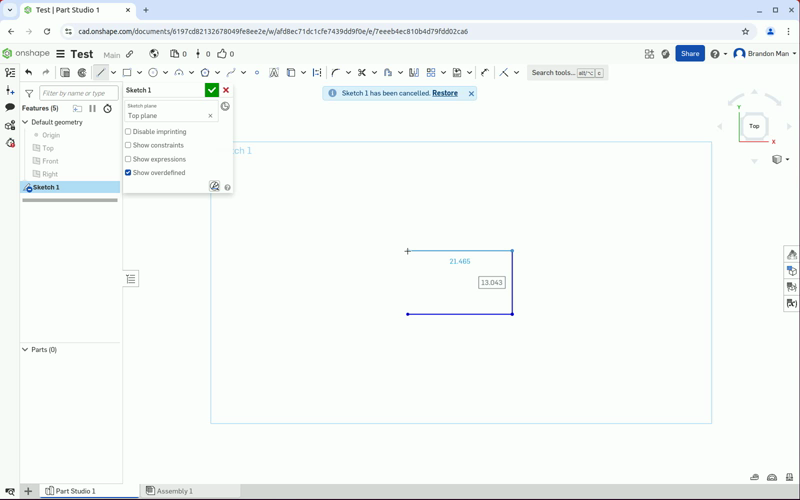
key_down(shift)
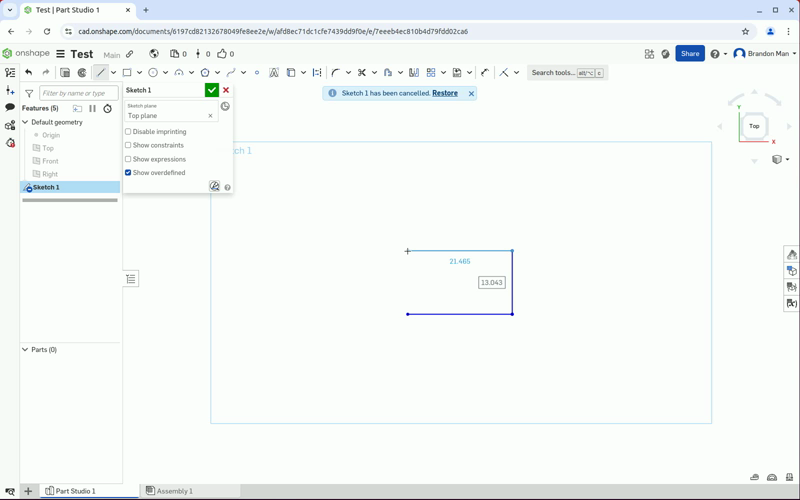
mouse_move(407, 314)
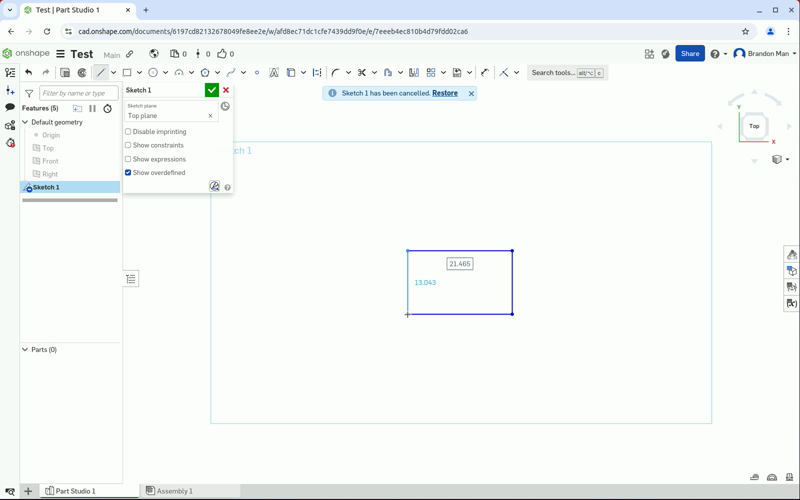
key_up(shift)
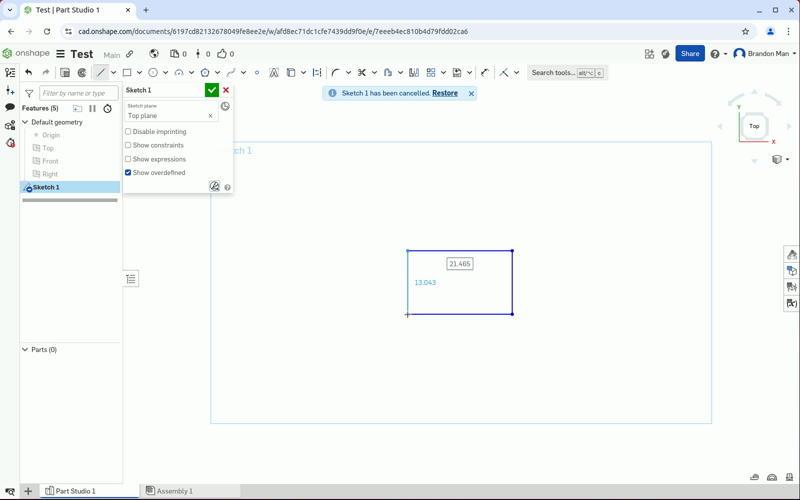
click(407, 314)
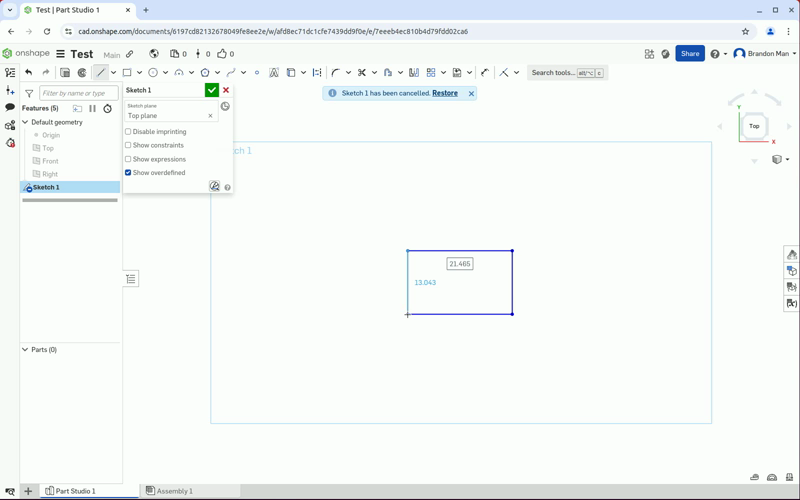
key(esc)
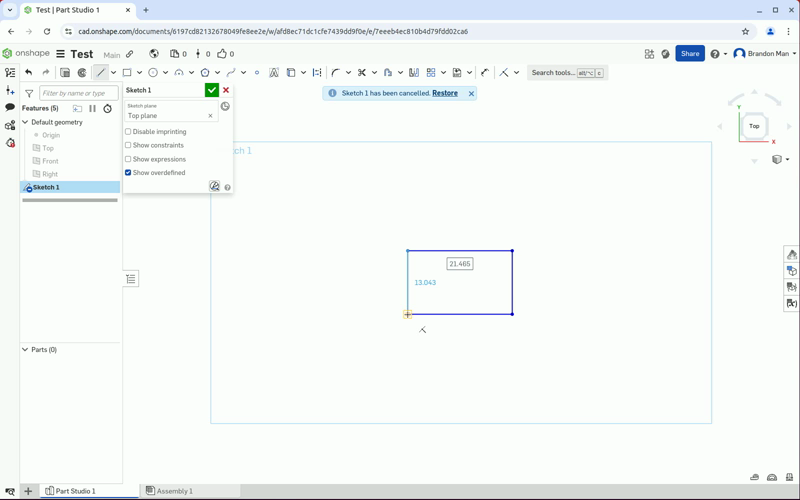
mouse_move(433, 261)
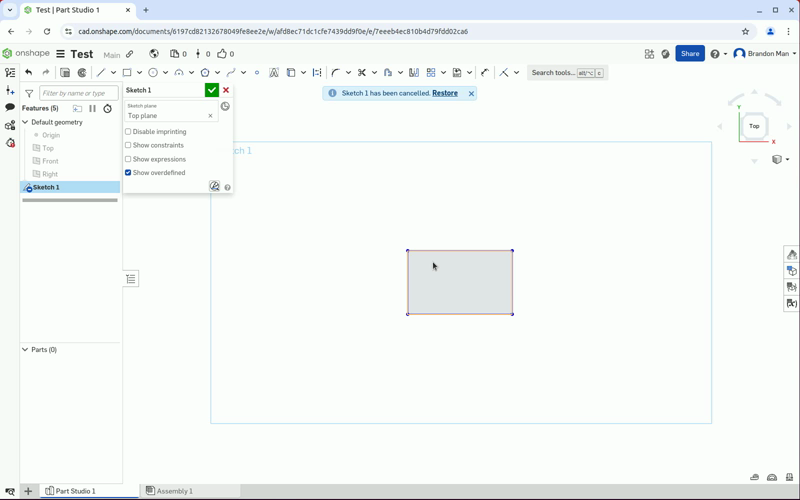
click(433, 261)
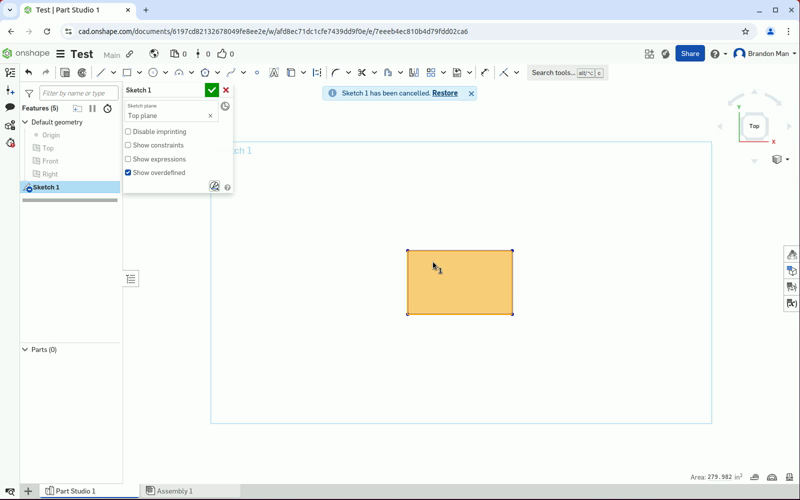
mouse_move(73, 352)
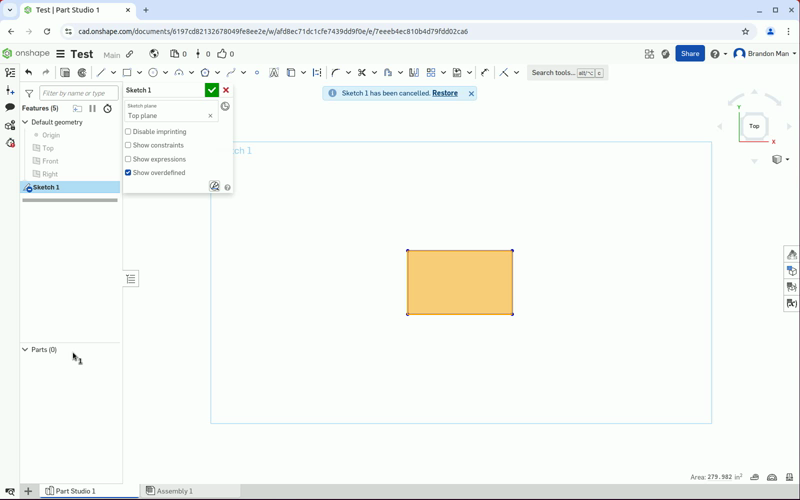
key(shift+y)
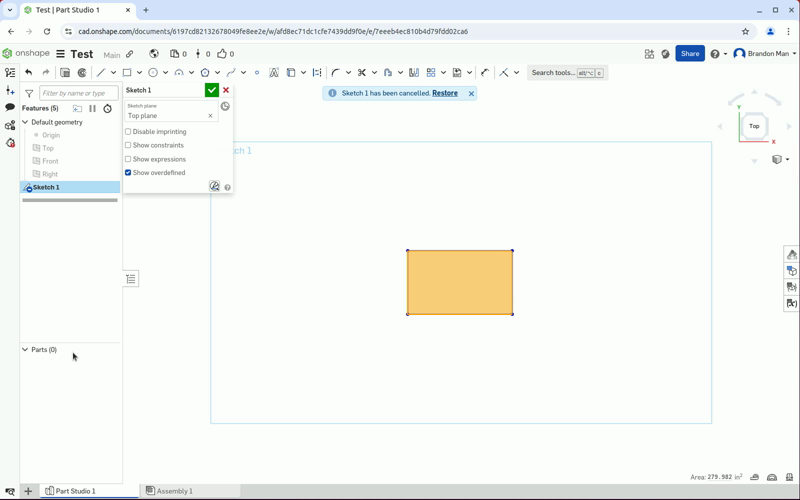
key(shift+e)
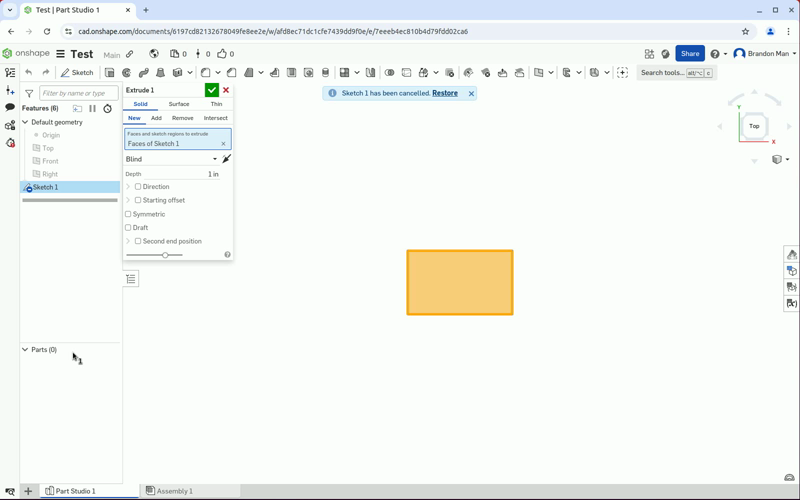
mouse_move(143, 106)
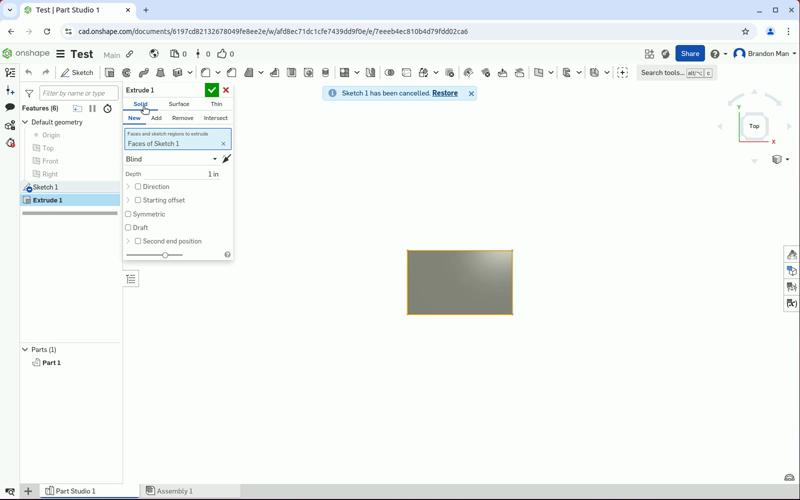
click(143, 106)
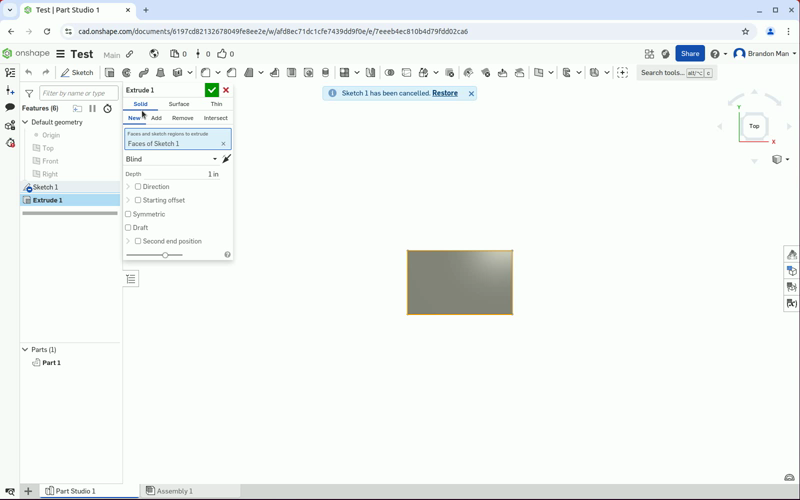
mouse_move(137, 120)
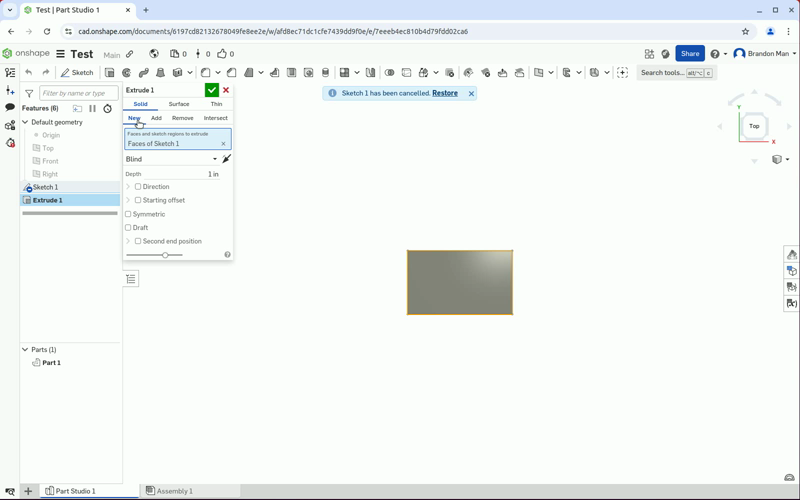
click(137, 120)
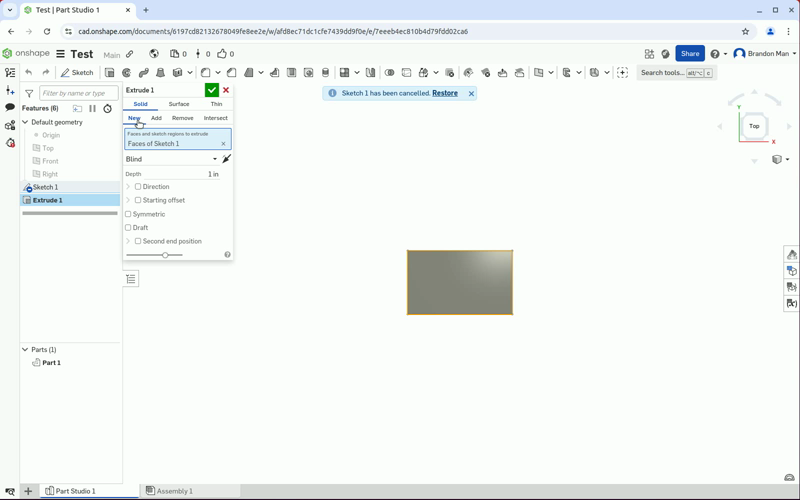
key(tab, 4)
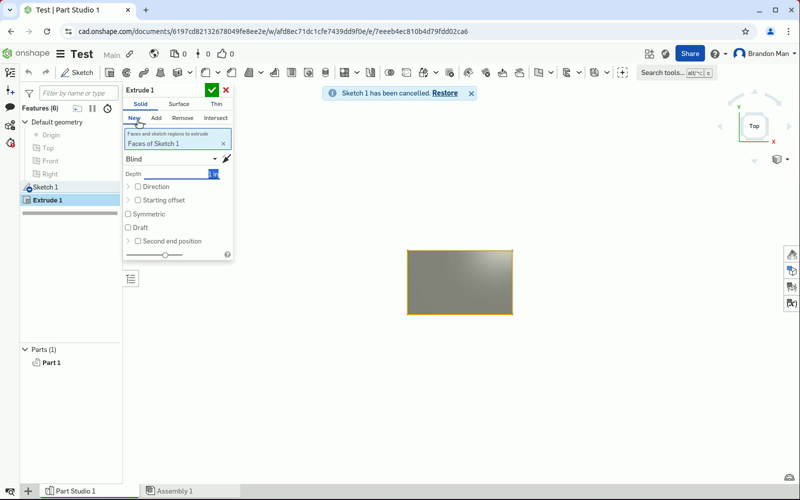
text(23.108)
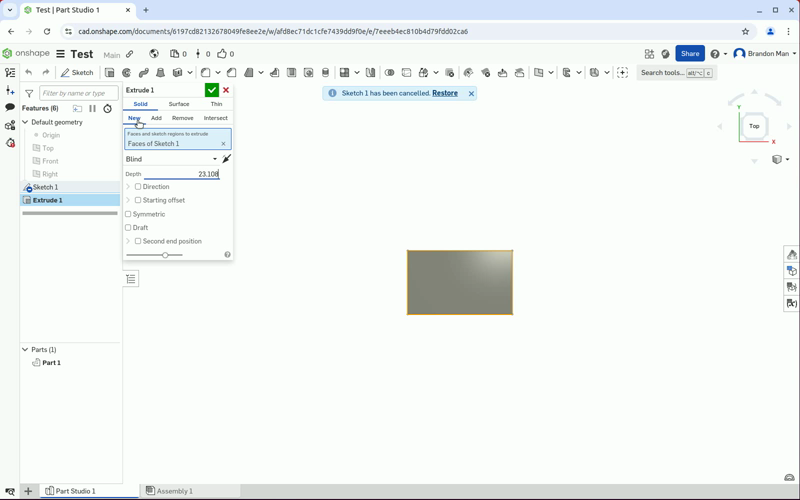
key(enter)
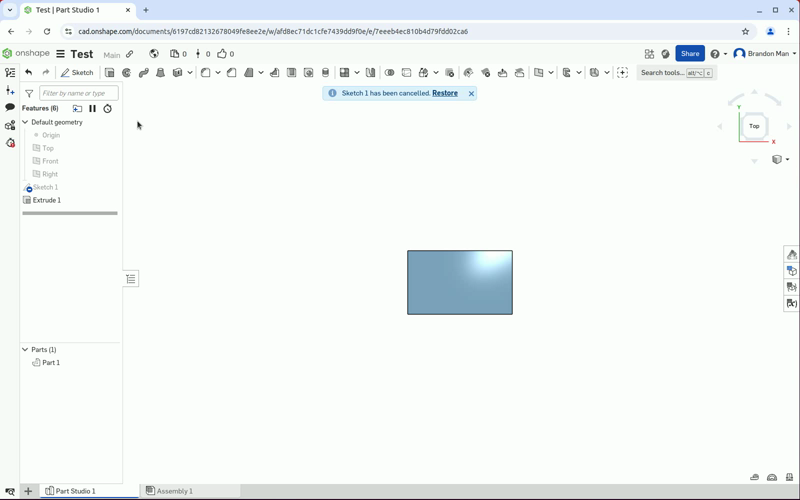
key(shift+h)
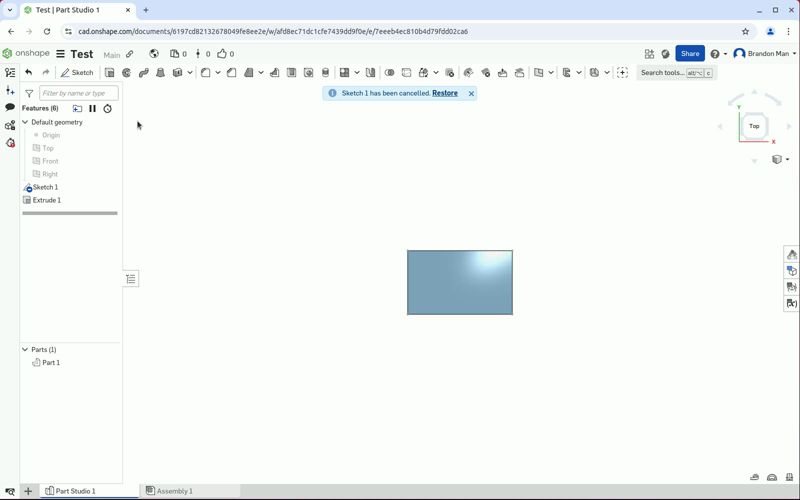
key(shift+h)
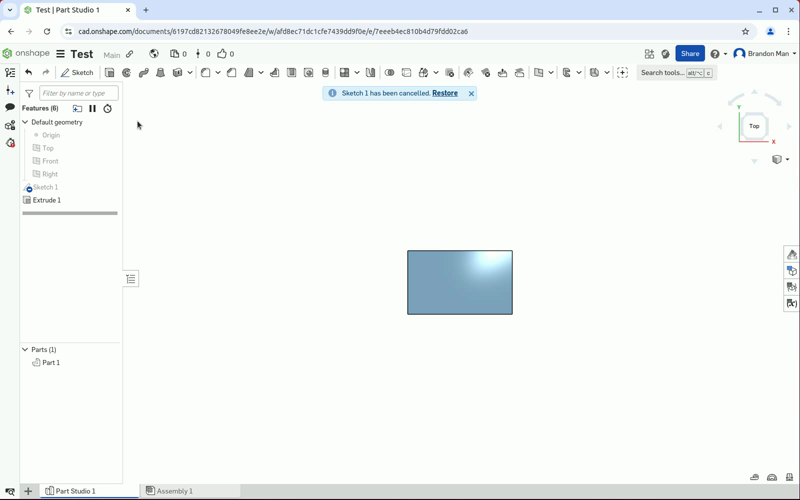
mouse_move(73, 189)
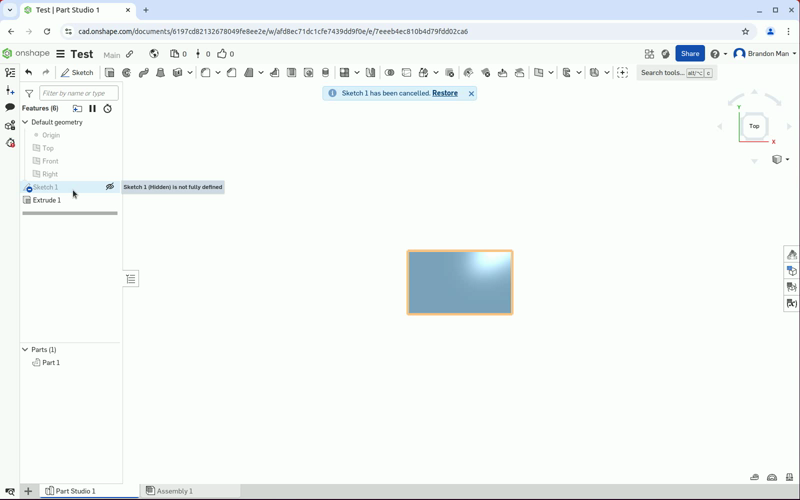
click(73, 189)
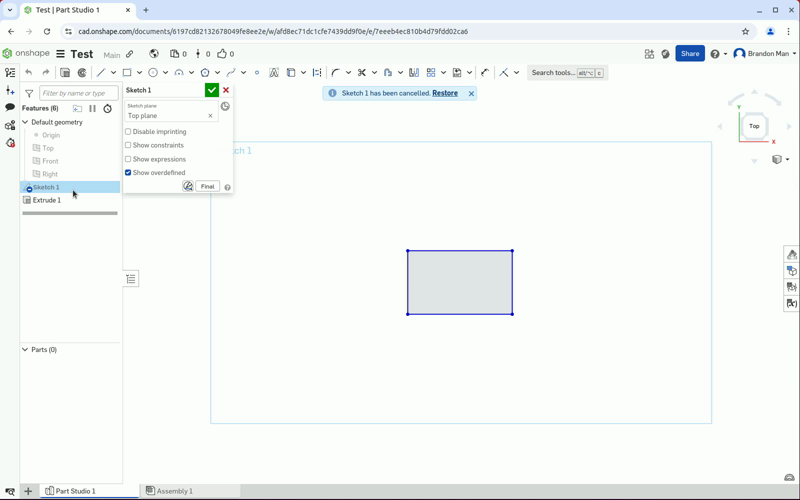
mouse_move(229, 92)
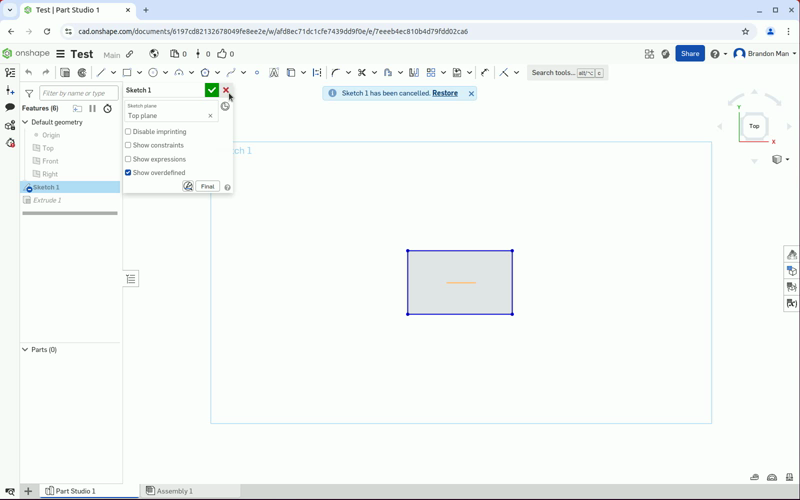
click(229, 92)
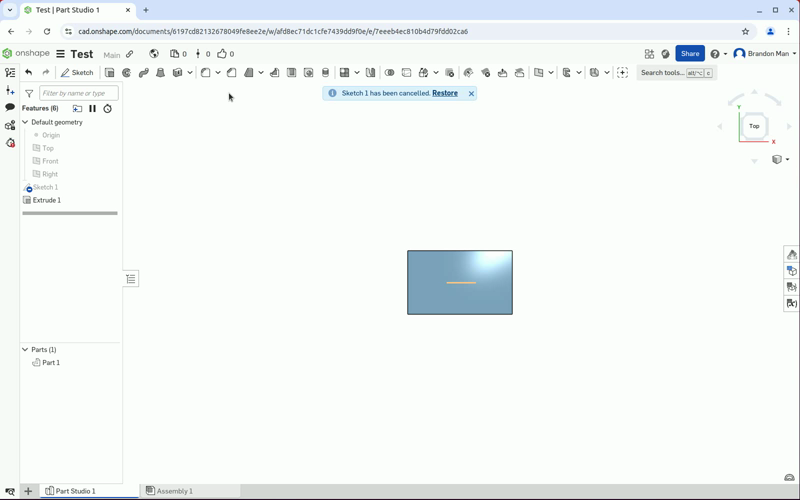
mouse_move(541, 75)
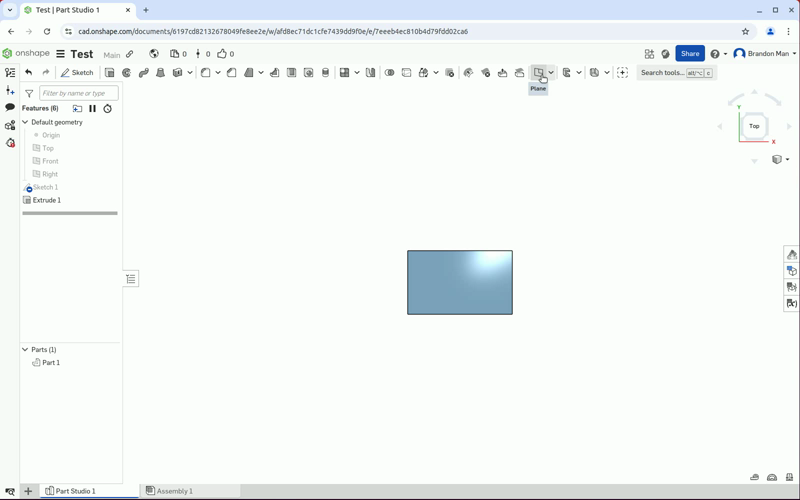
click(541, 75)
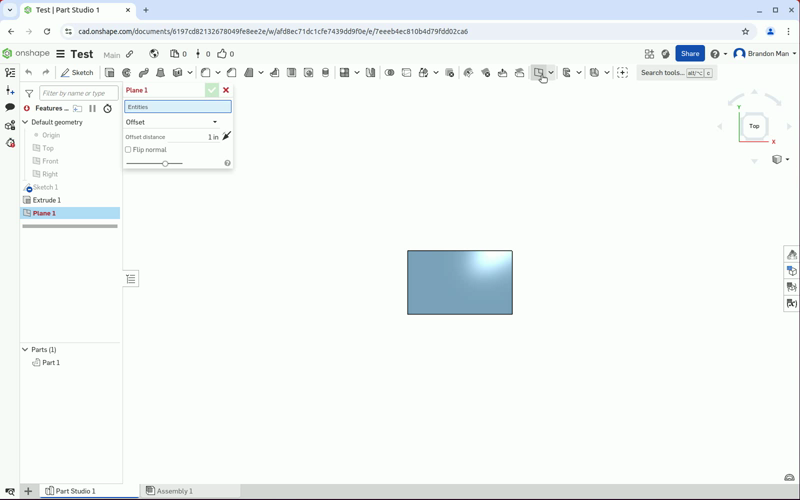
mouse_move(73, 150)
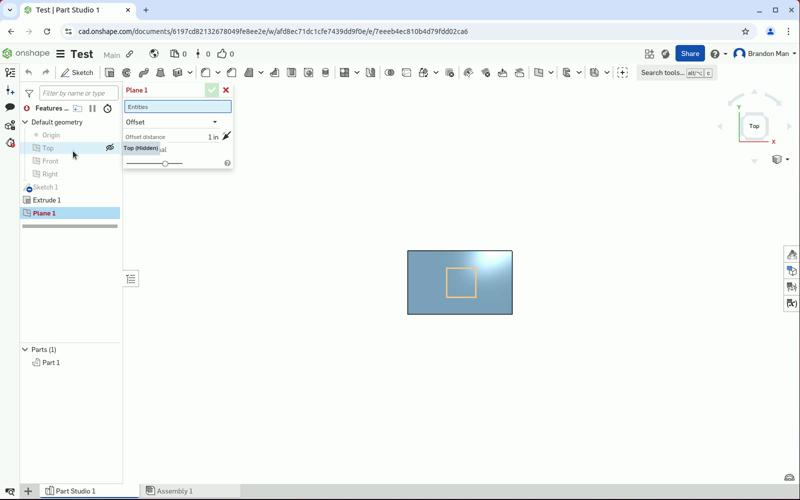
click(73, 150)
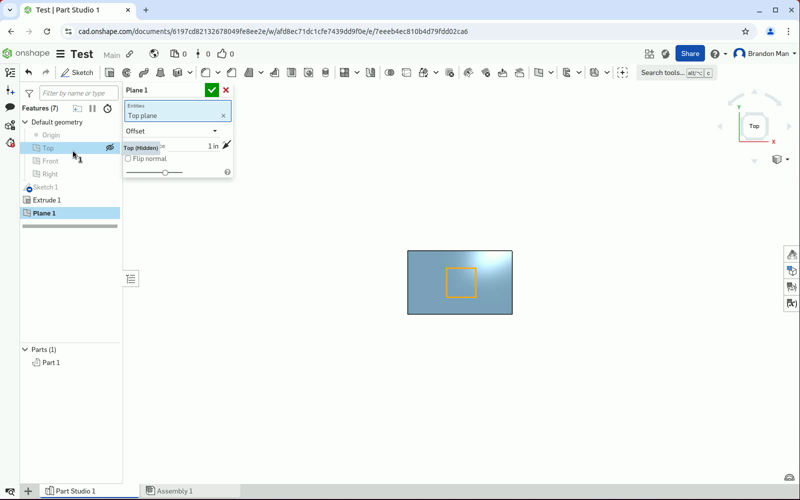
key(tab, 2)
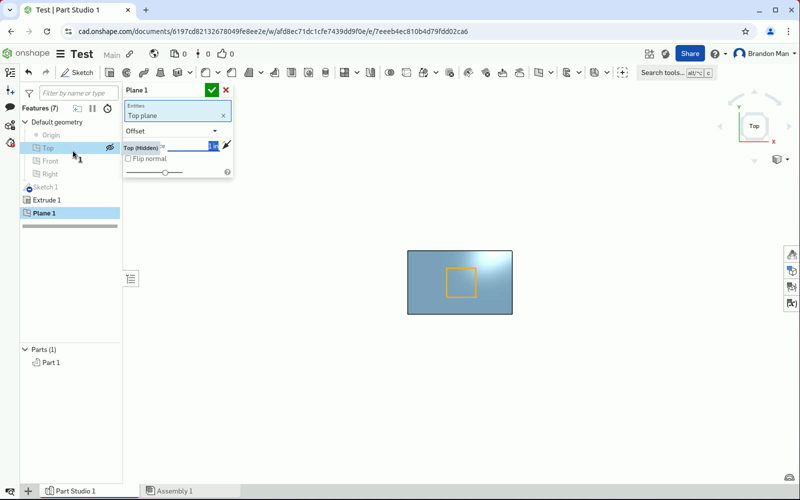
text(23.108)
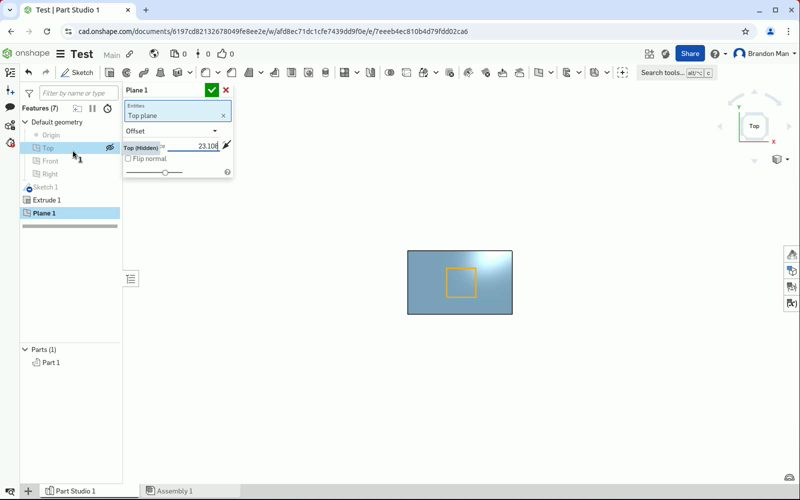
key(enter, 2)
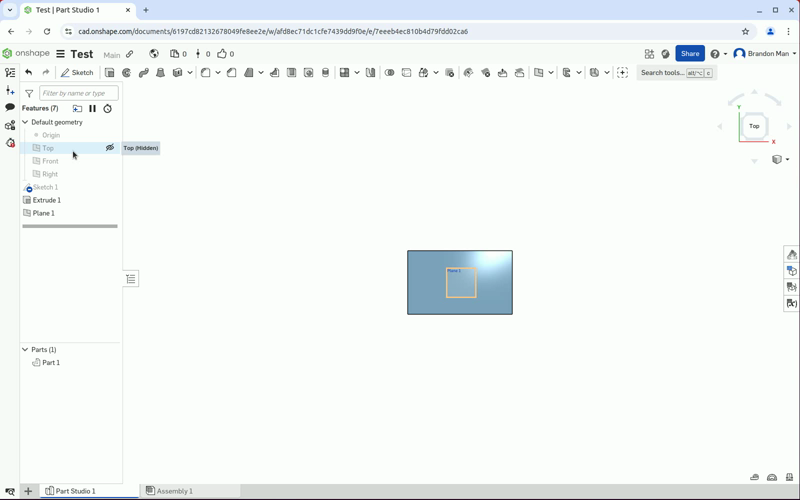
key(shift+s)
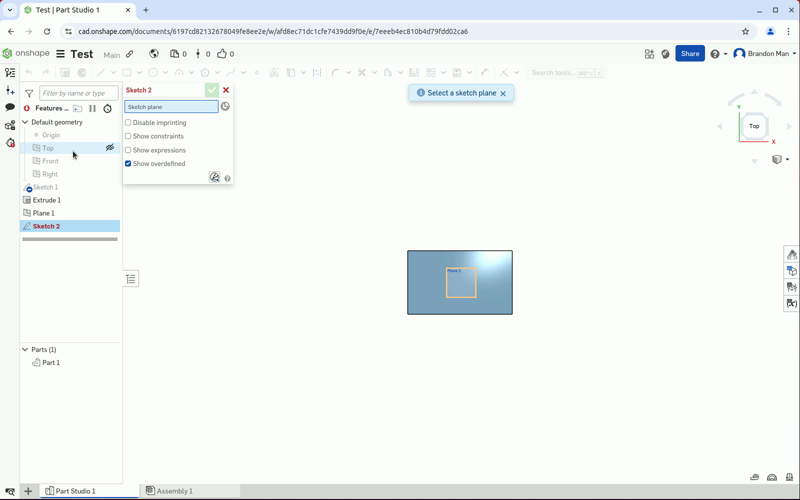
mouse_move(73, 215)
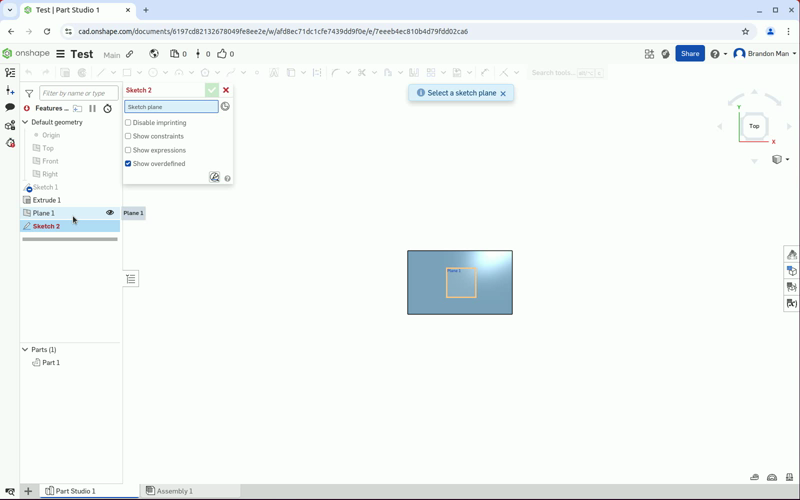
click(73, 215)
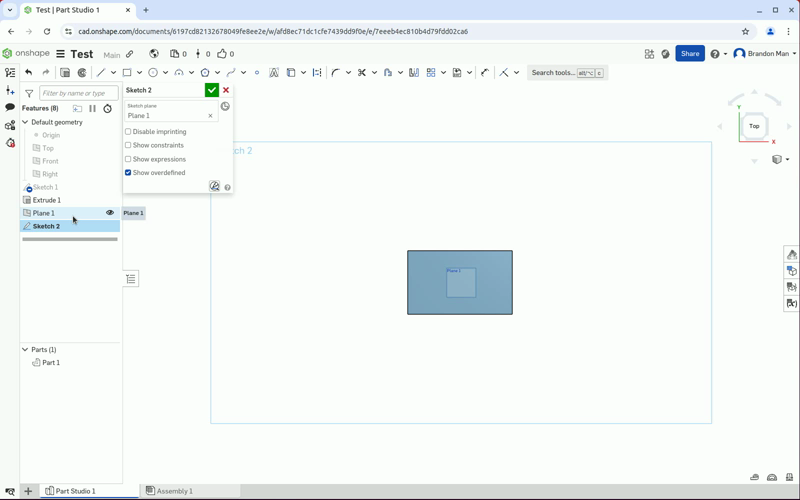
mouse_move(73, 352)
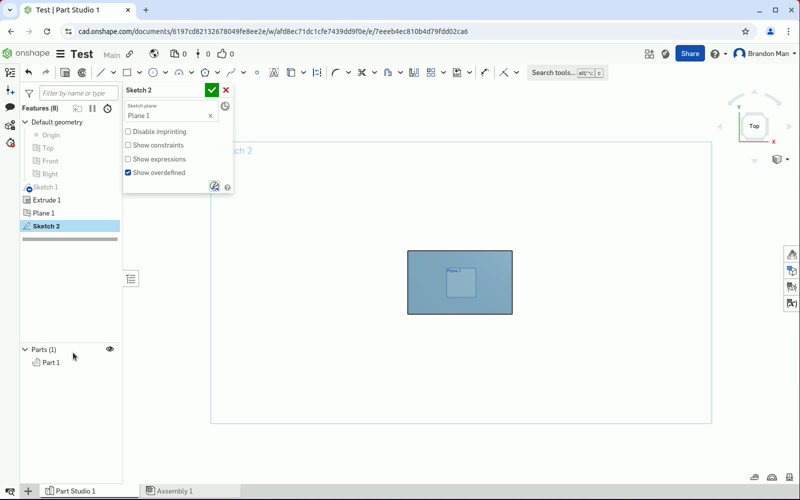
key(y)
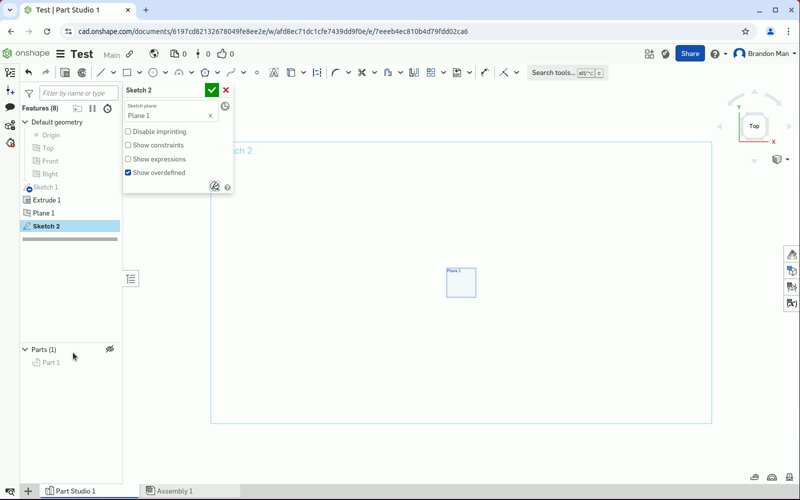
key(l)
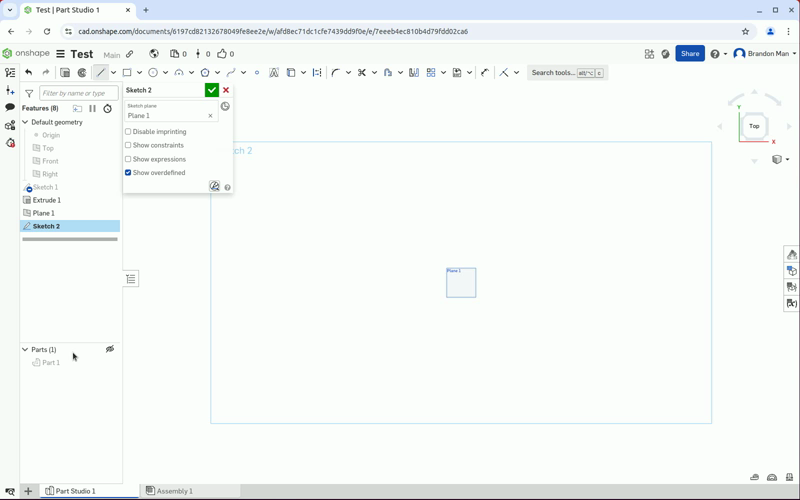
key_down(shift)
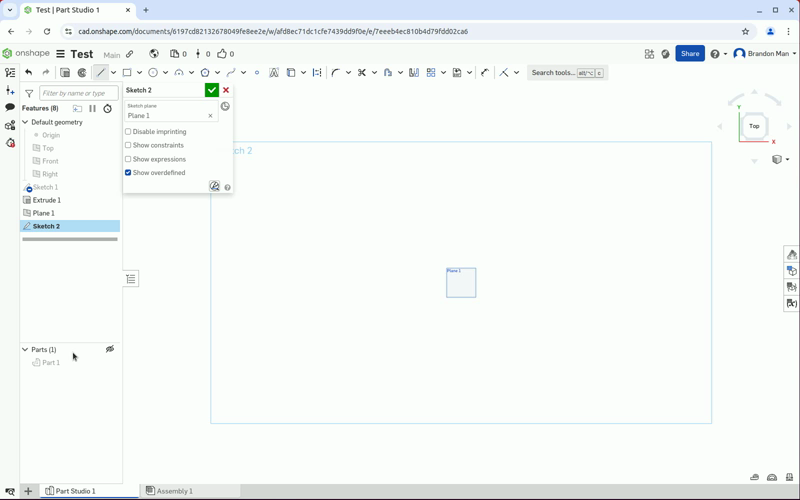
mouse_move(429, 314)
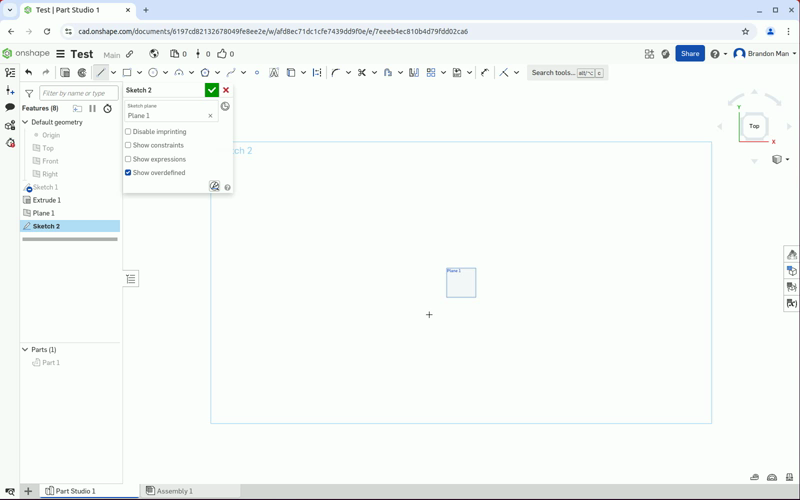
click(429, 314)
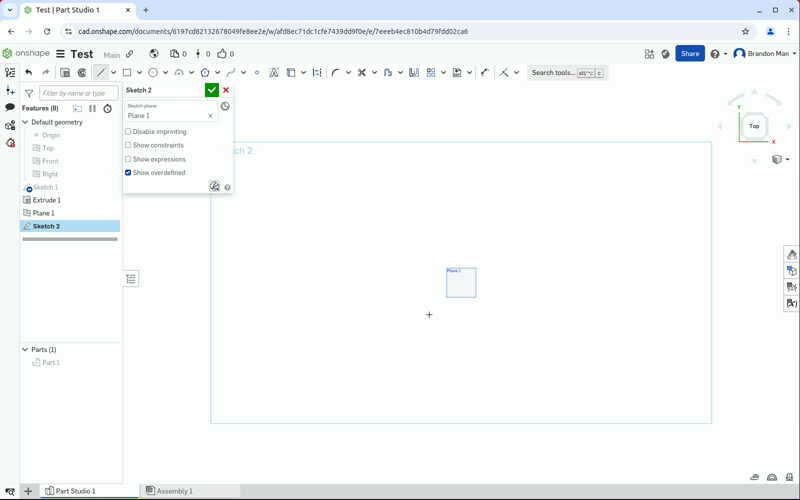
key_up(shift)
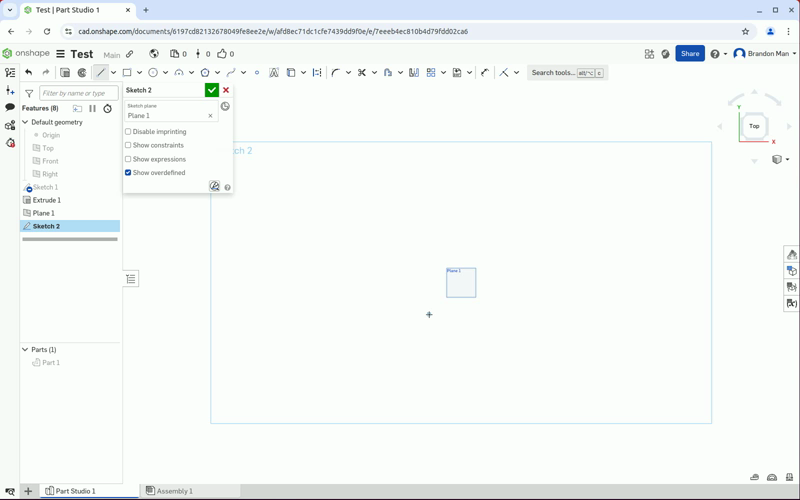
key_down(shift)
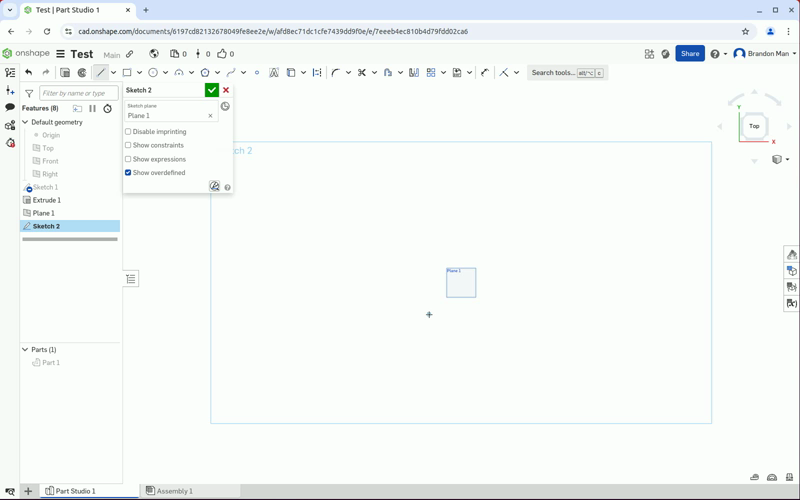
mouse_move(494, 314)
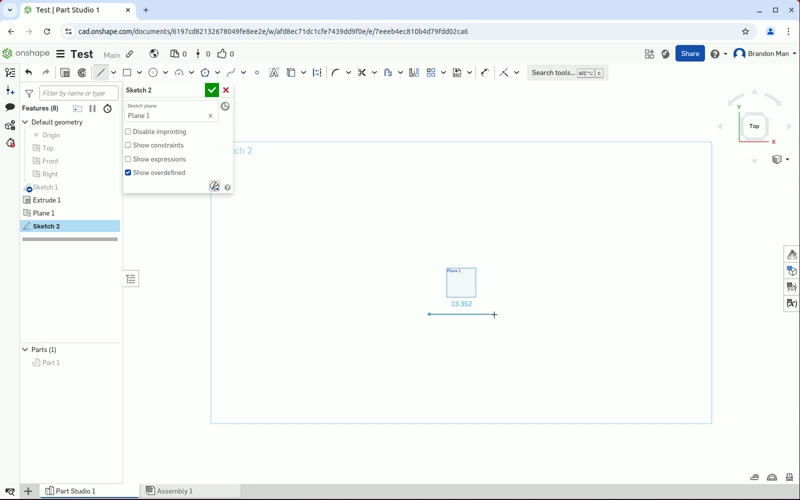
click(494, 314)
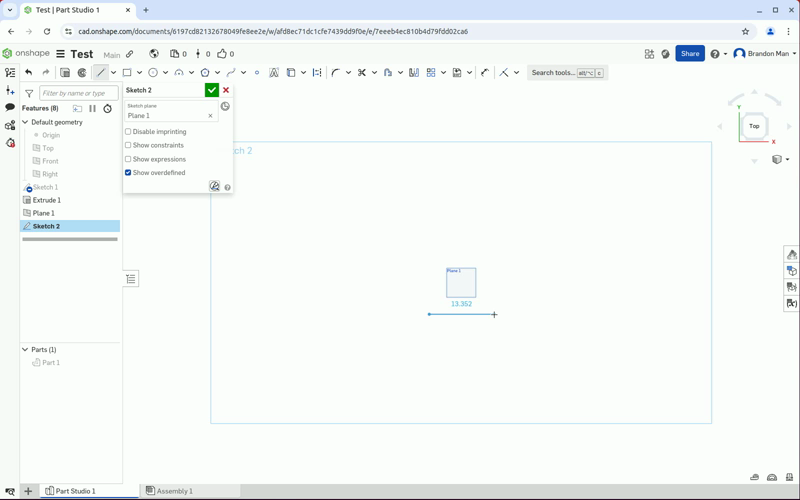
key_up(shift)
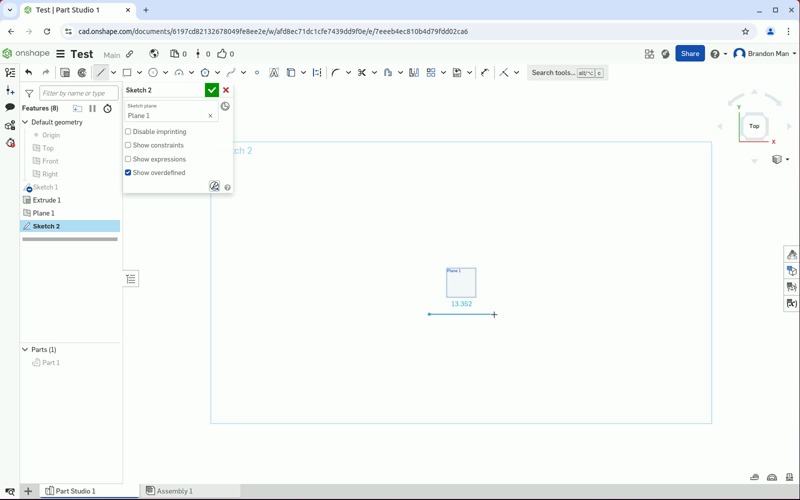
key(esc)
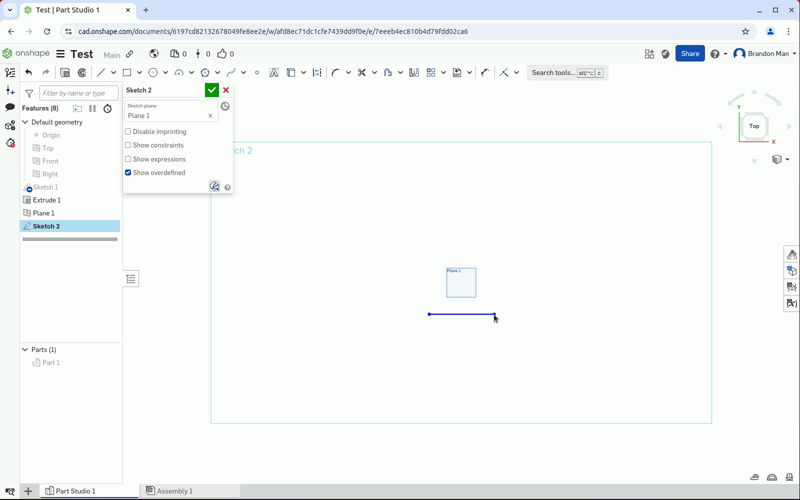
key(a)
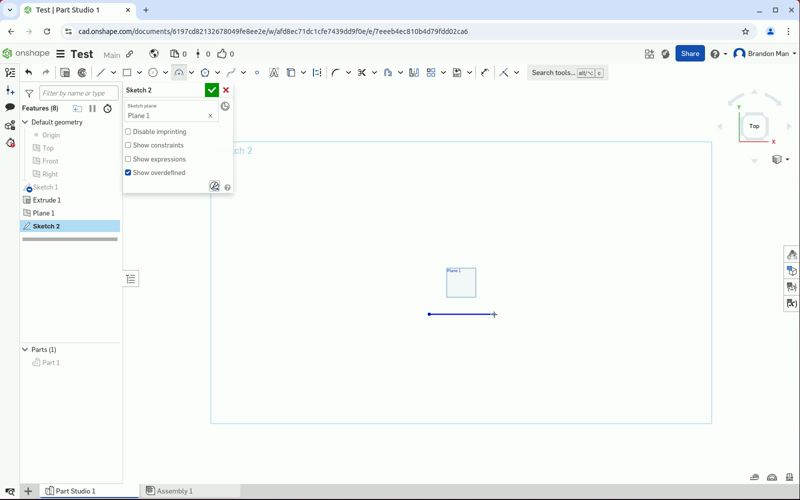
mouse_move(494, 314)
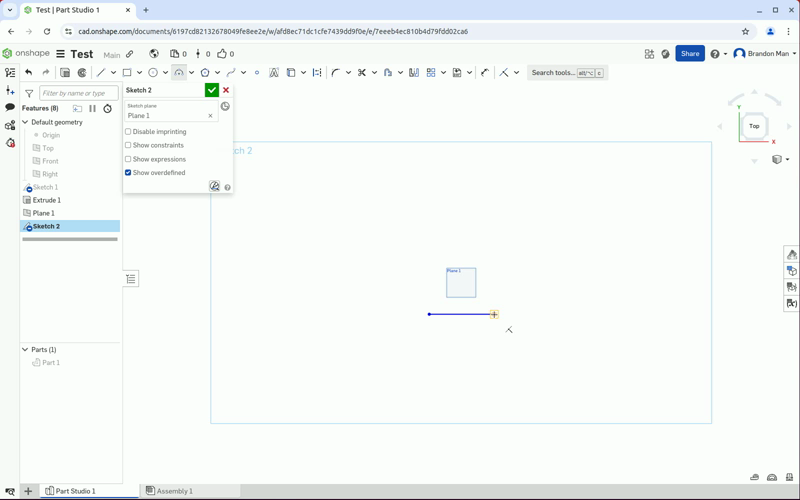
click(494, 314)
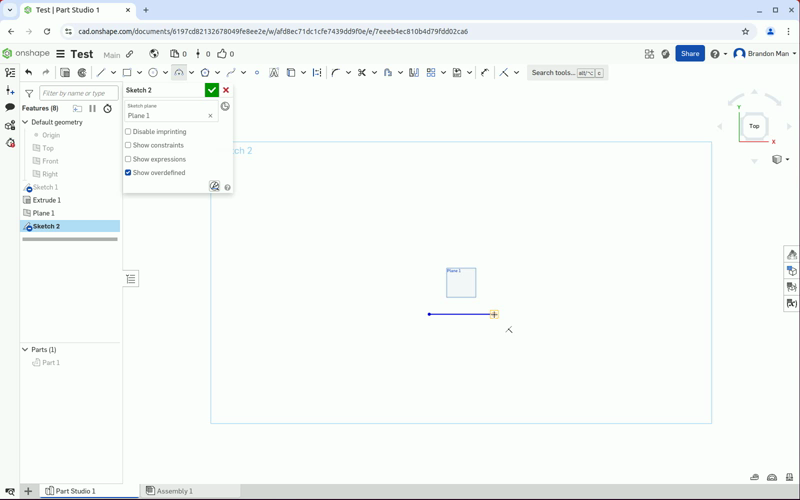
mouse_move(429, 314)
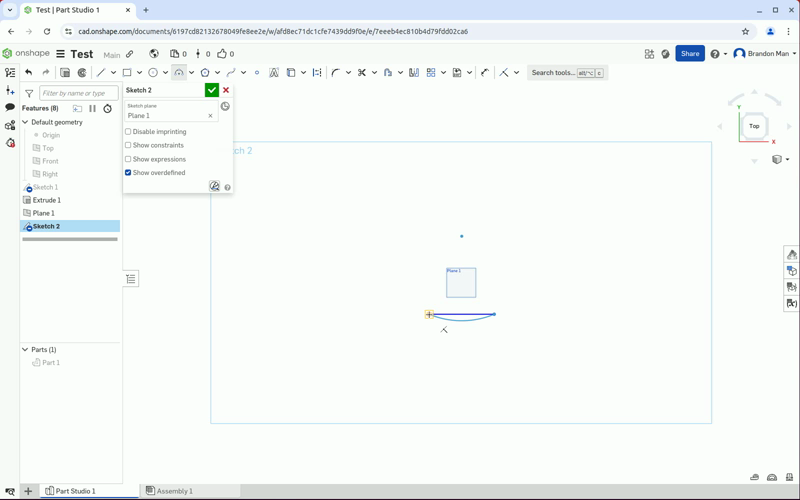
click(429, 314)
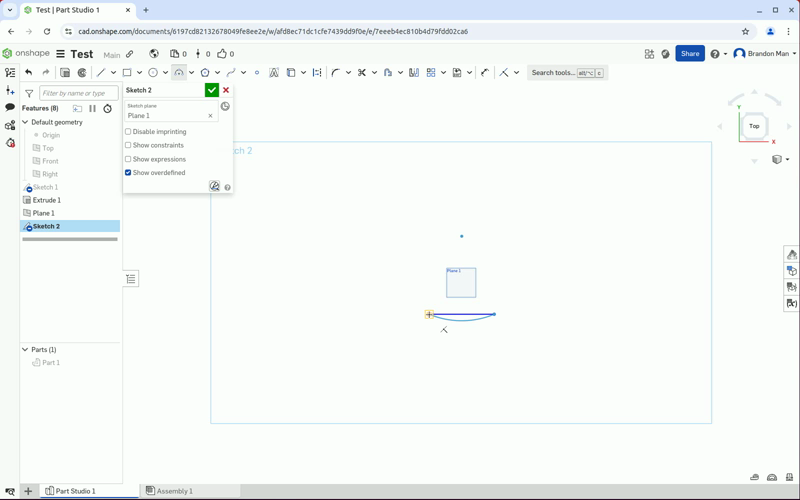
key_down(shift)
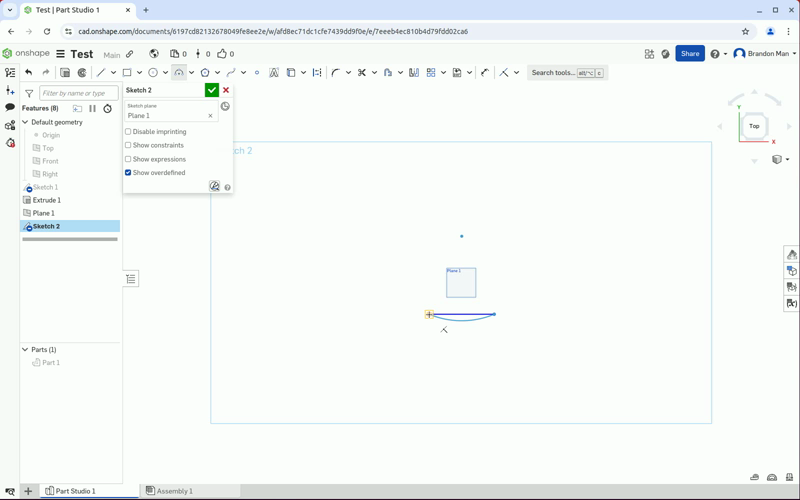
mouse_move(461, 282)
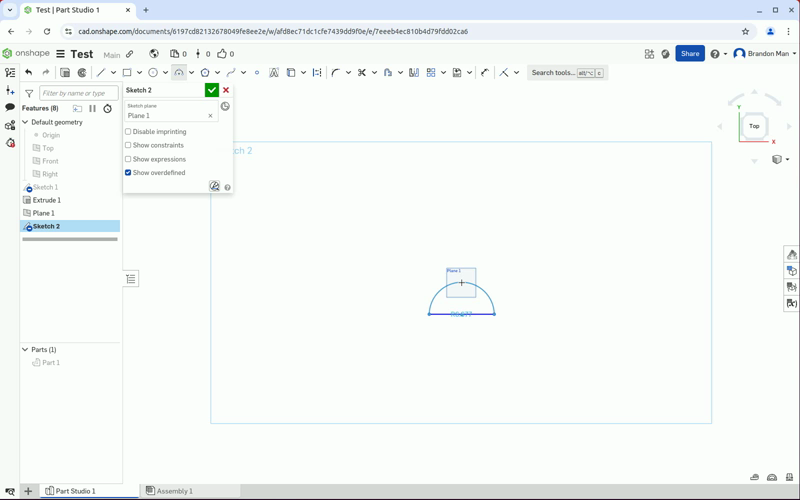
click(461, 282)
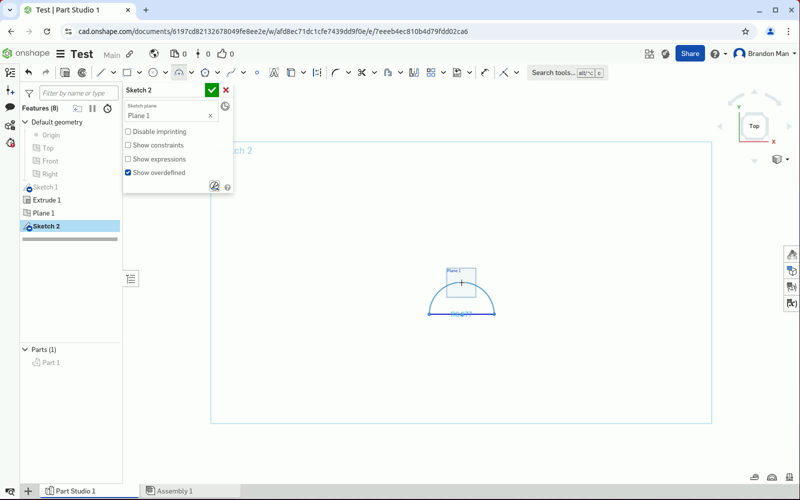
key_up(shift)
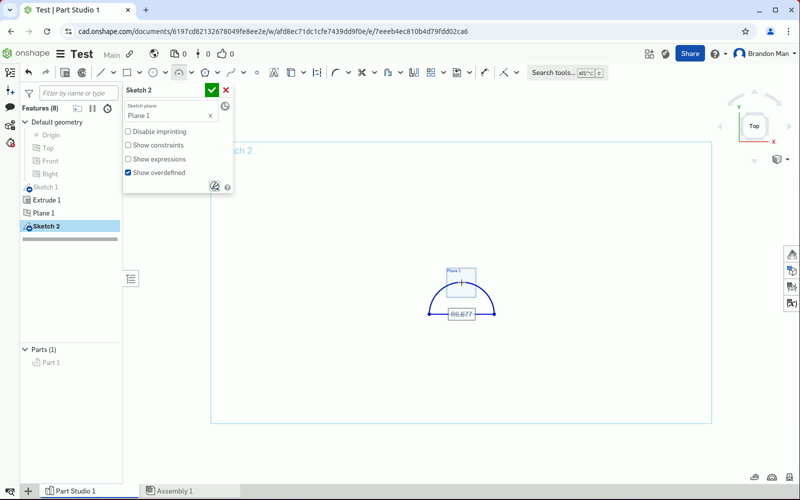
key(esc)
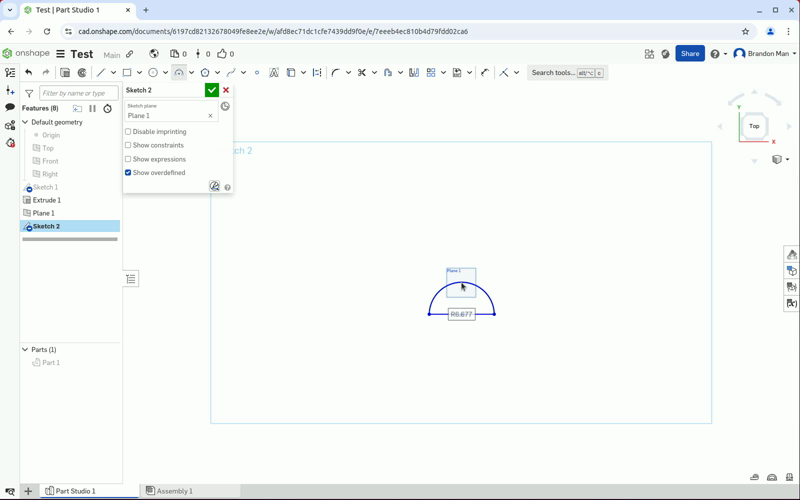
mouse_move(446, 304)
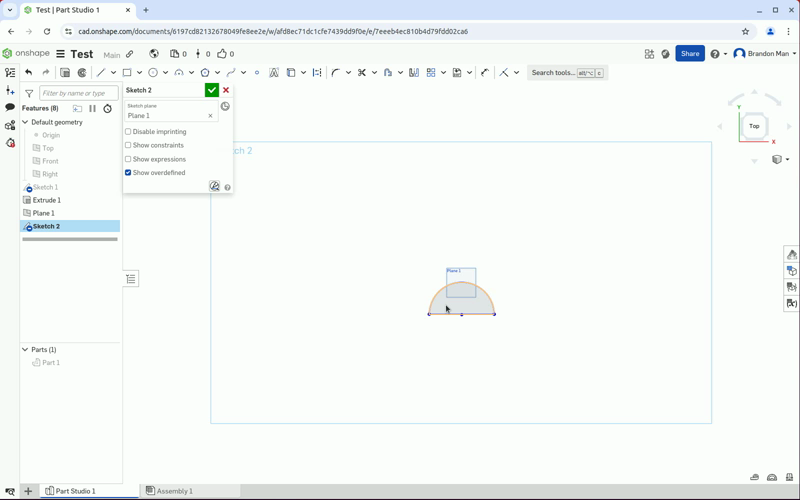
scroll(6)
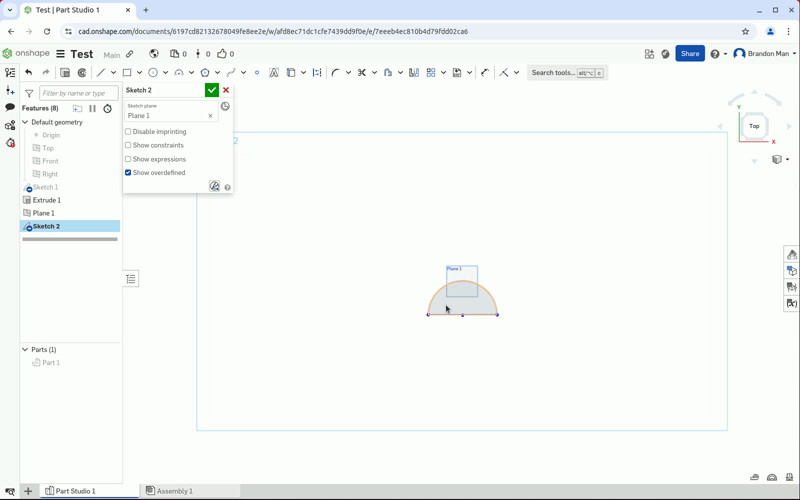
scroll(6)
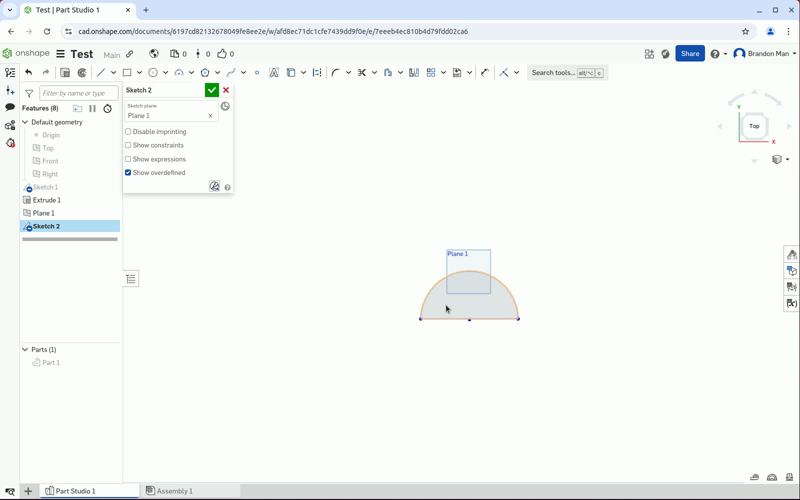
scroll(6)
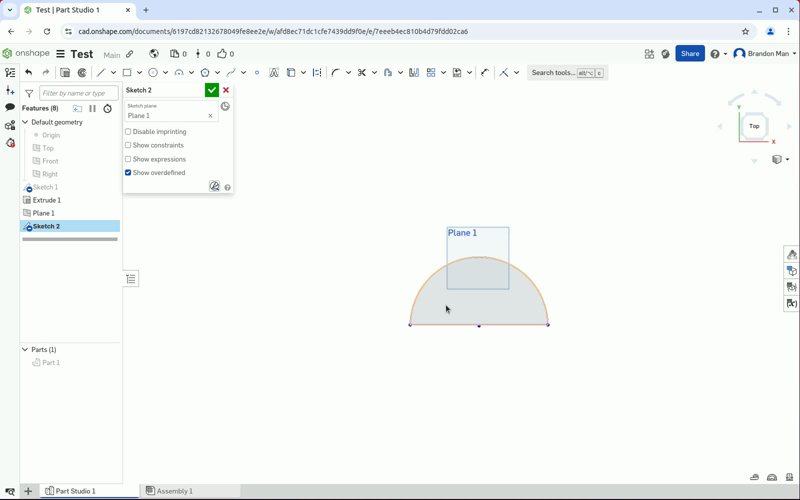
scroll(6)
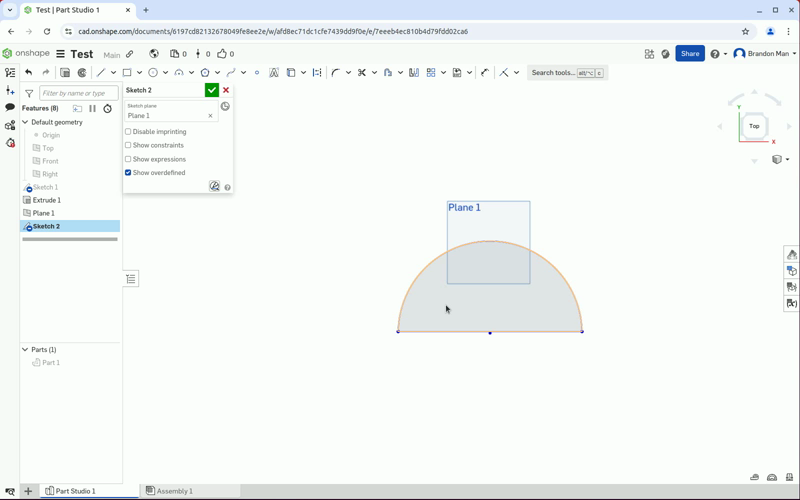
scroll(6)
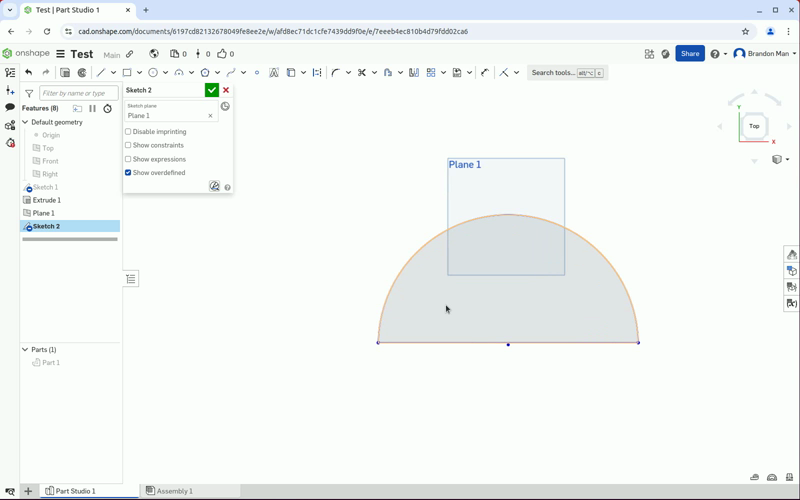
scroll(6)
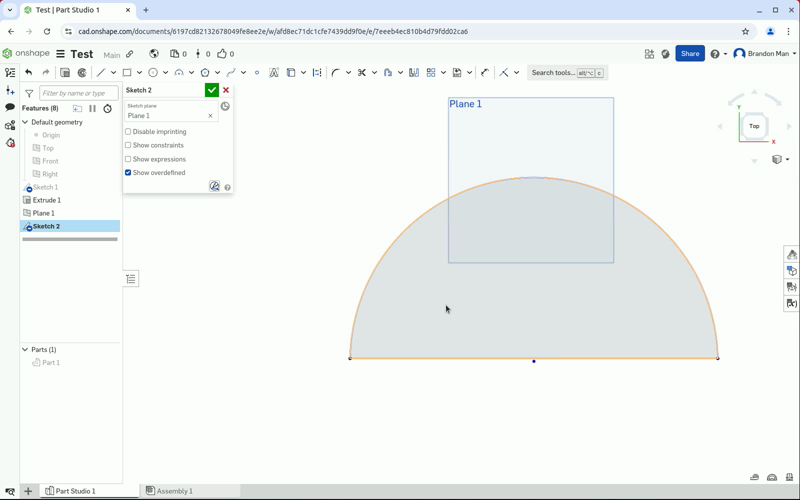
scroll(6)
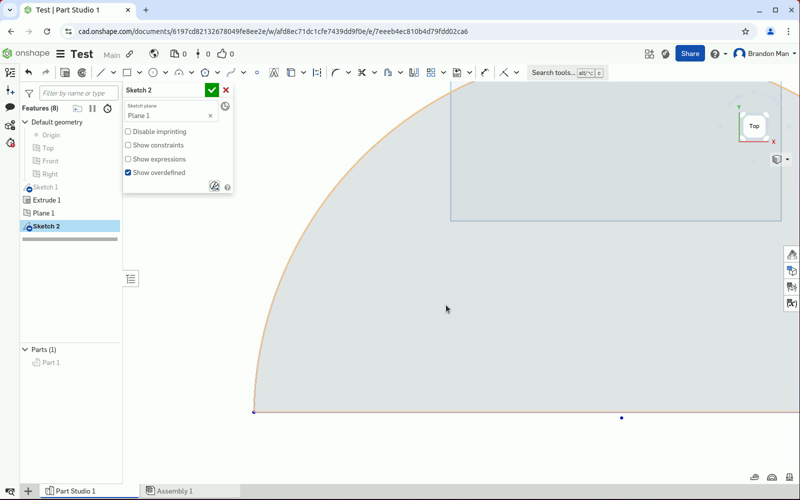
click(446, 304)
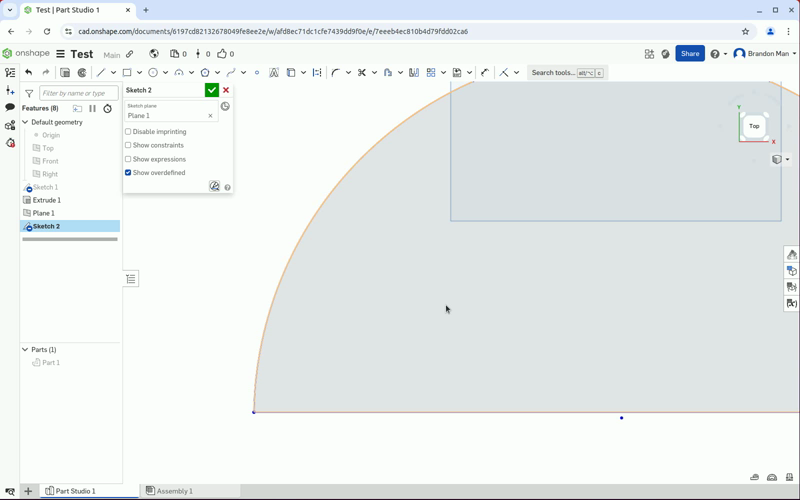
scroll(-6)
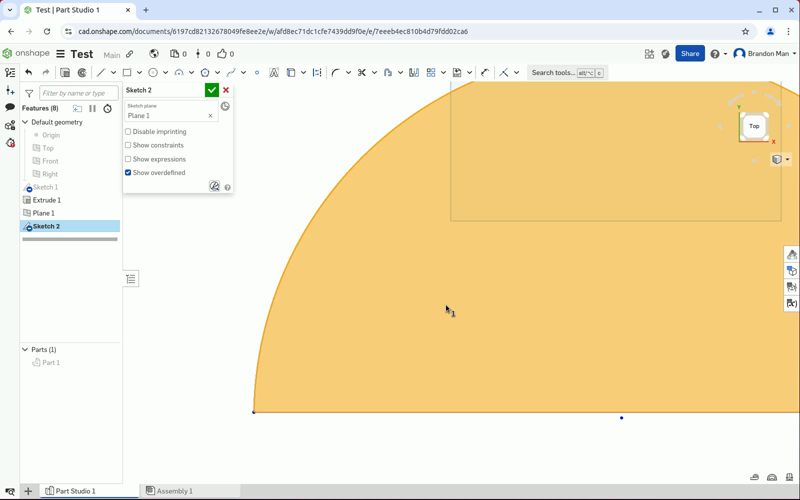
scroll(-6)
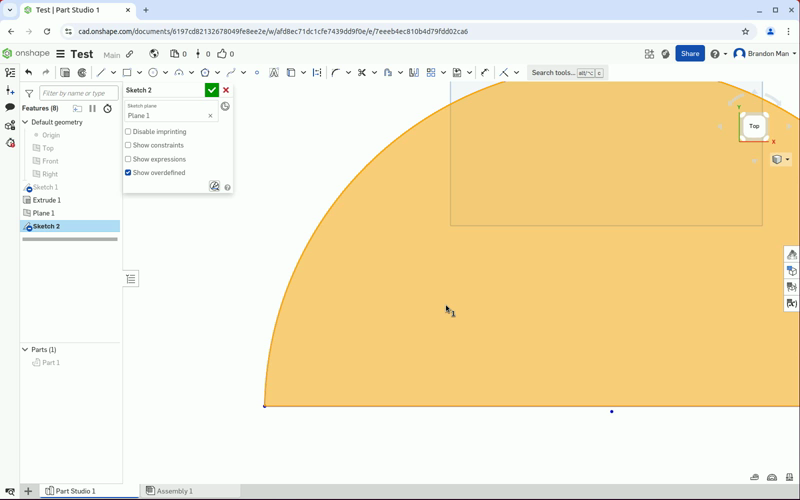
scroll(-6)
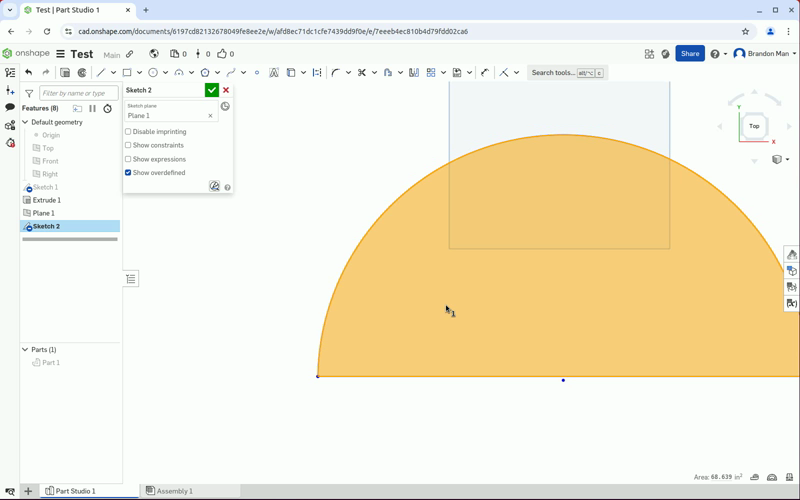
scroll(-6)
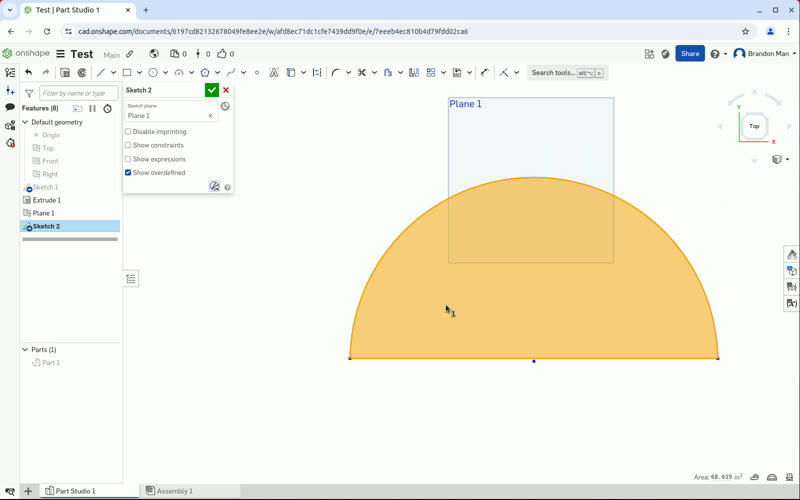
scroll(-6)
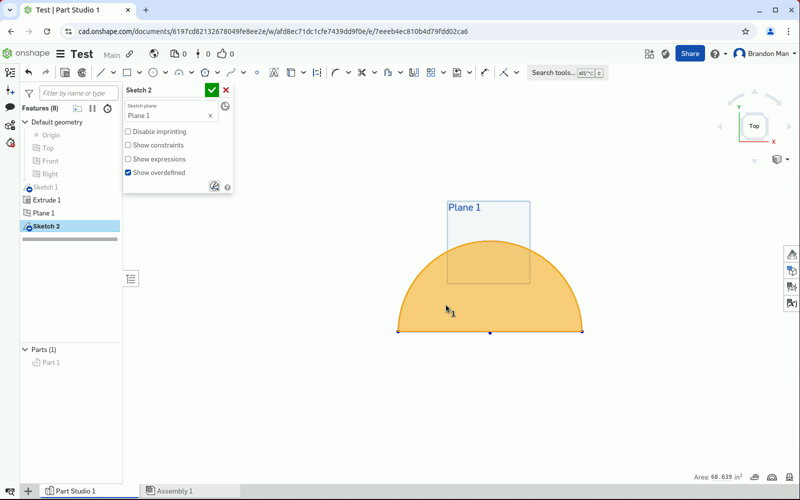
scroll(-6)
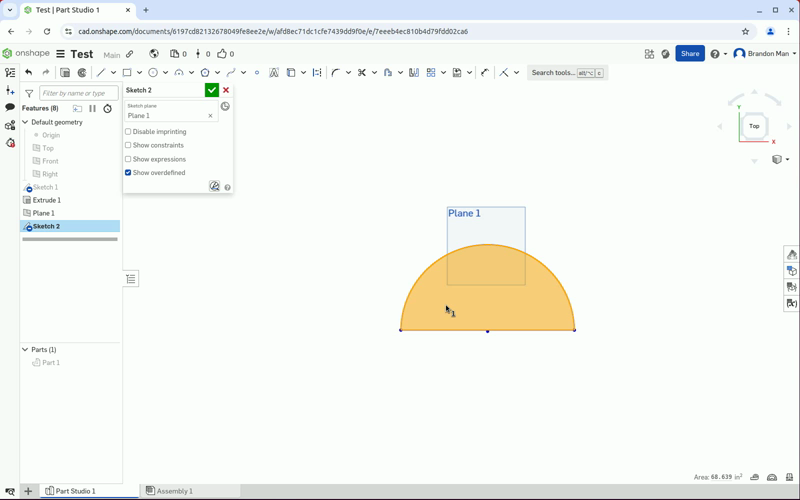
scroll(-6)
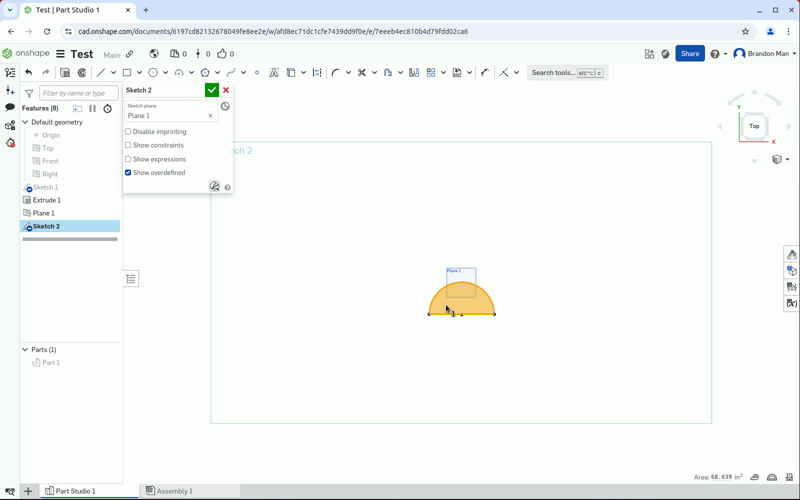
mouse_move(73, 352)
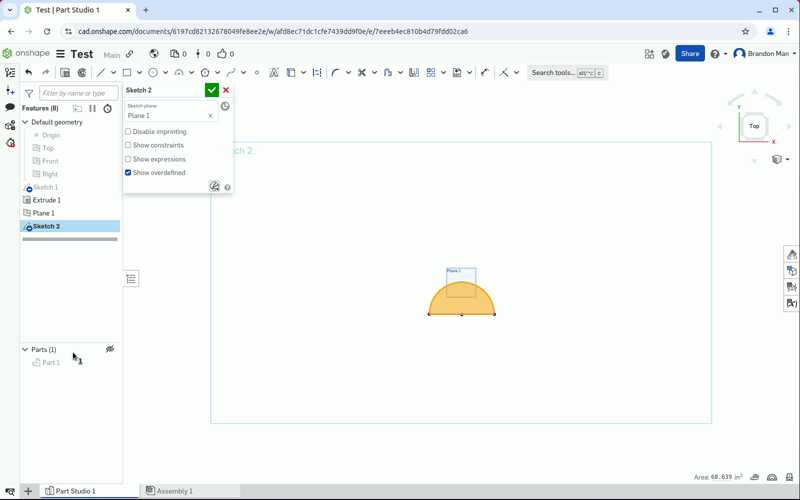
key(shift+y)
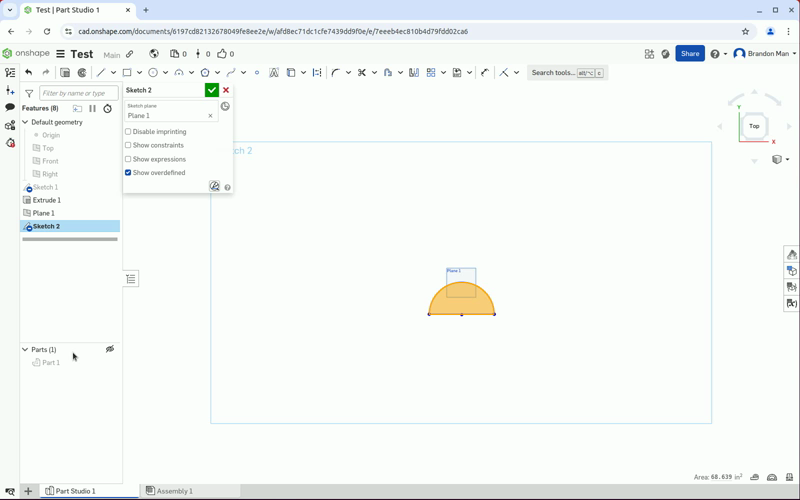
key(shift+e)
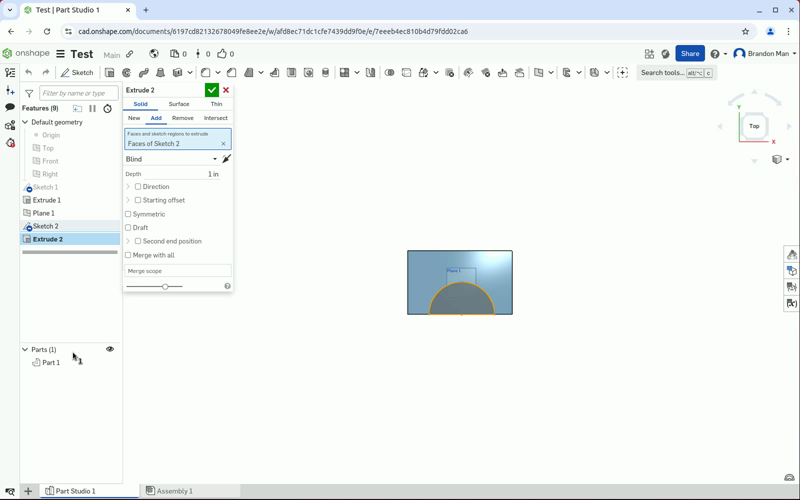
mouse_move(143, 106)
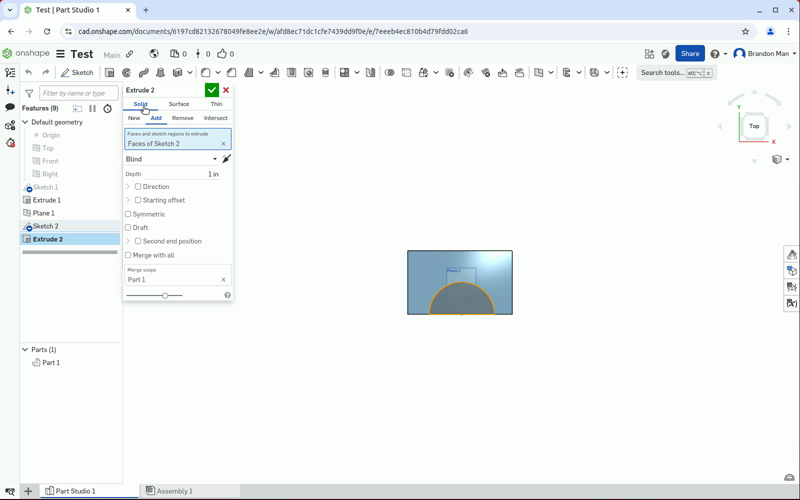
click(143, 106)
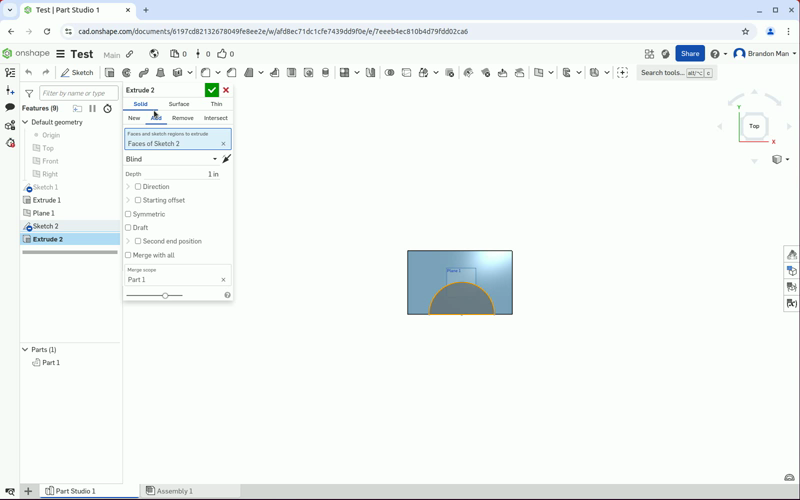
mouse_move(186, 120)
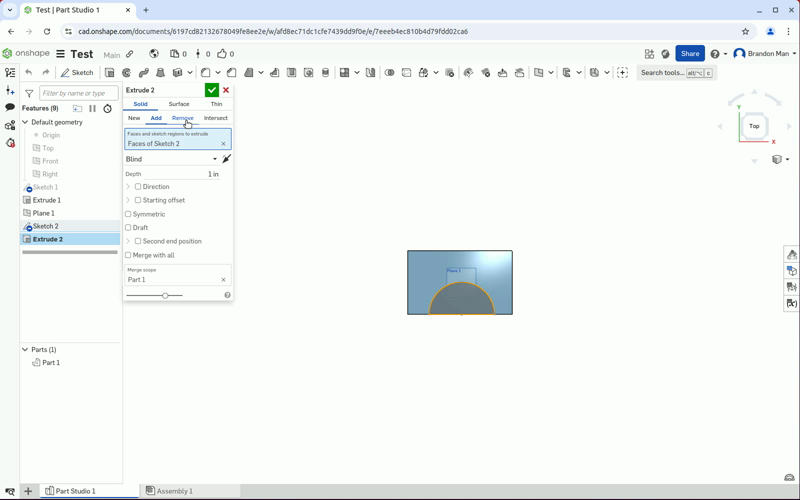
click(186, 120)
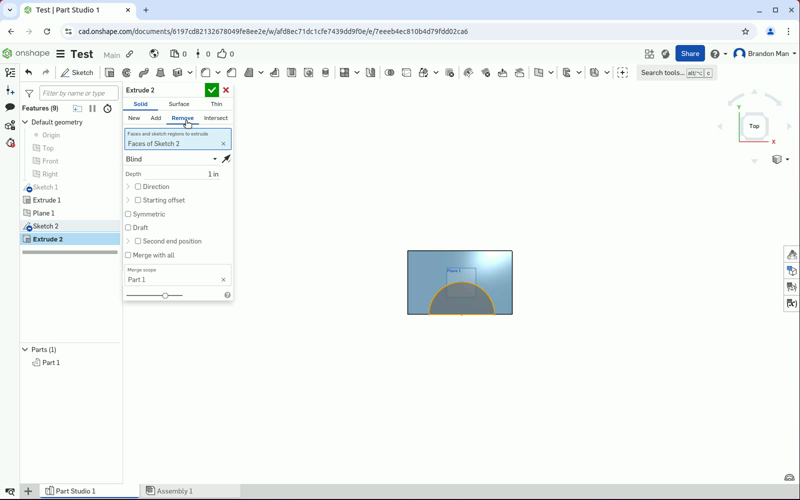
key(tab, 4)
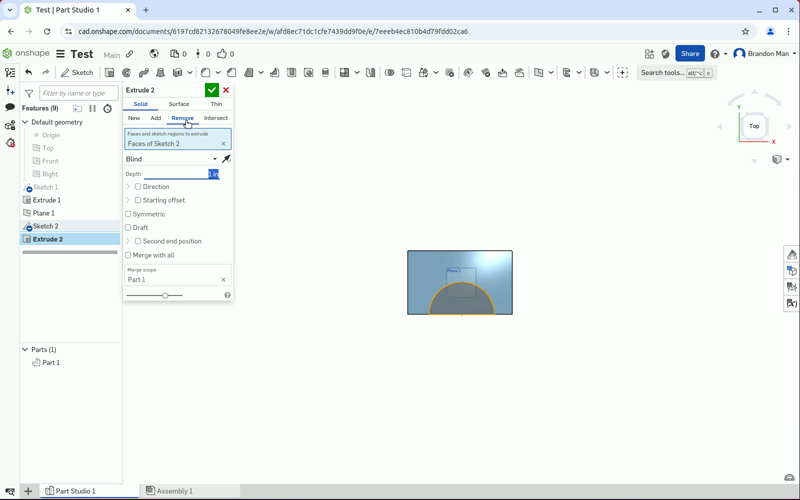
text(14.443)
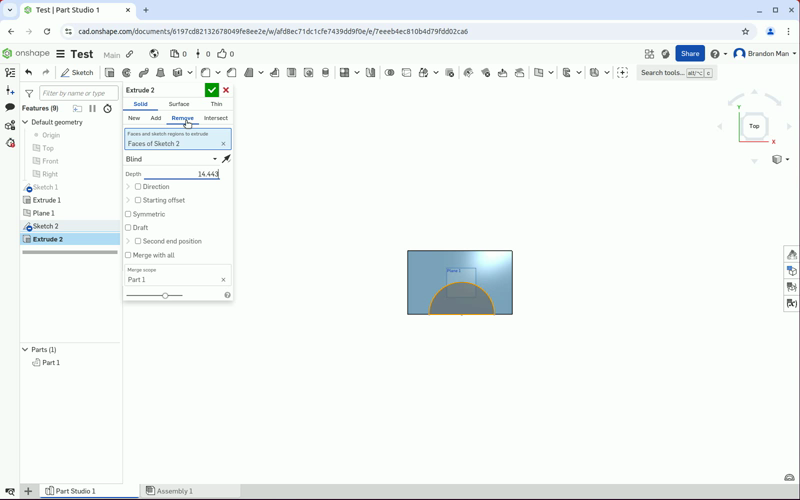
key(tab, 6)
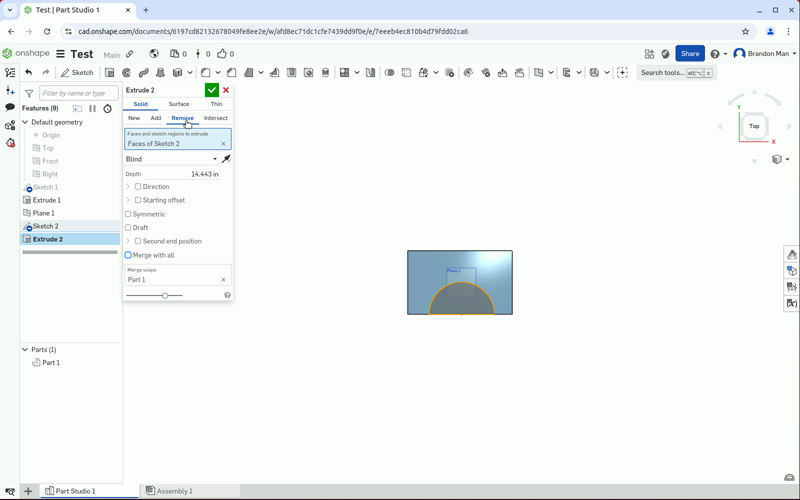
key(space)
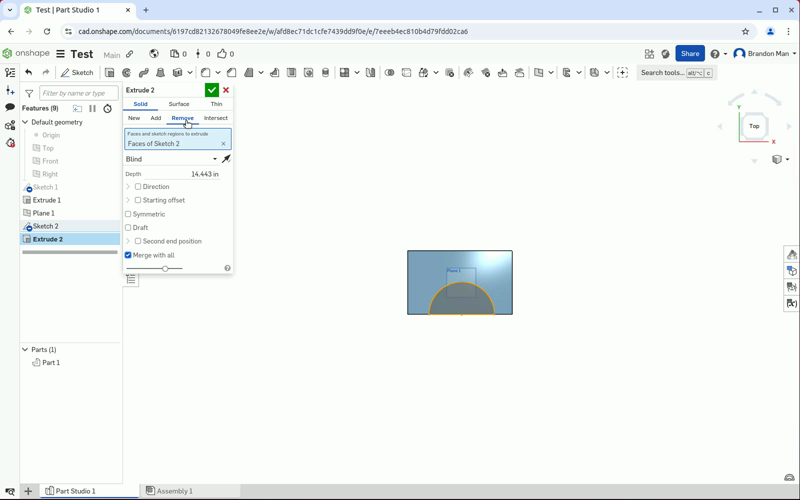
key(enter)
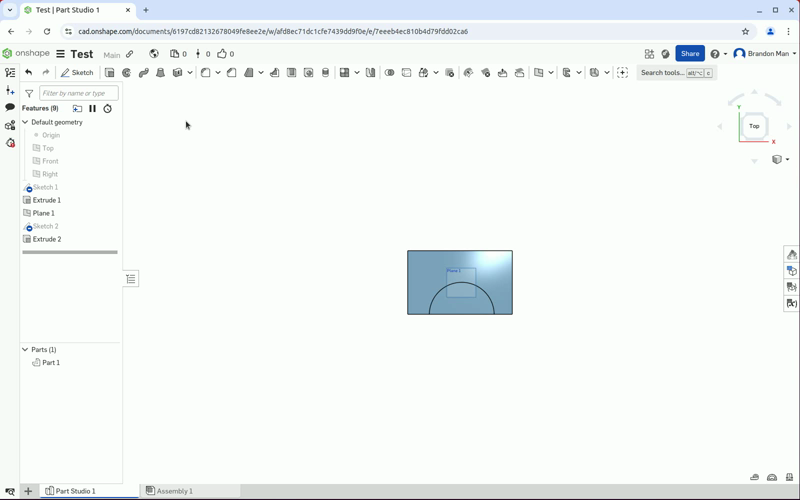
key(shift+h)
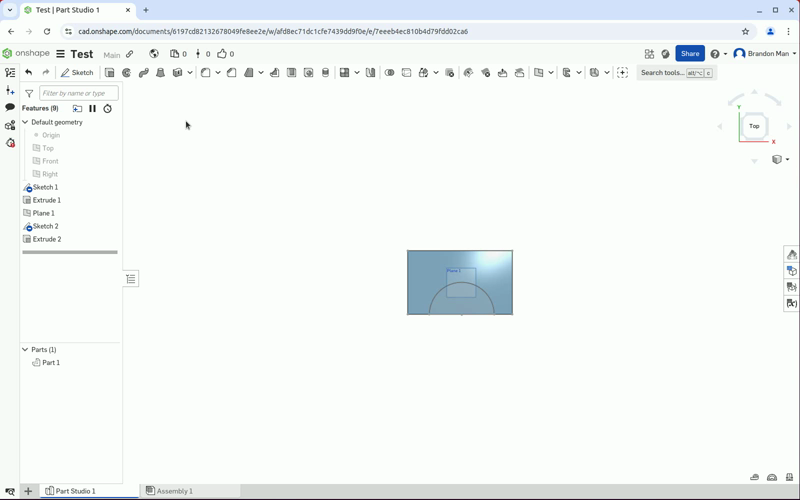
key(shift+h)
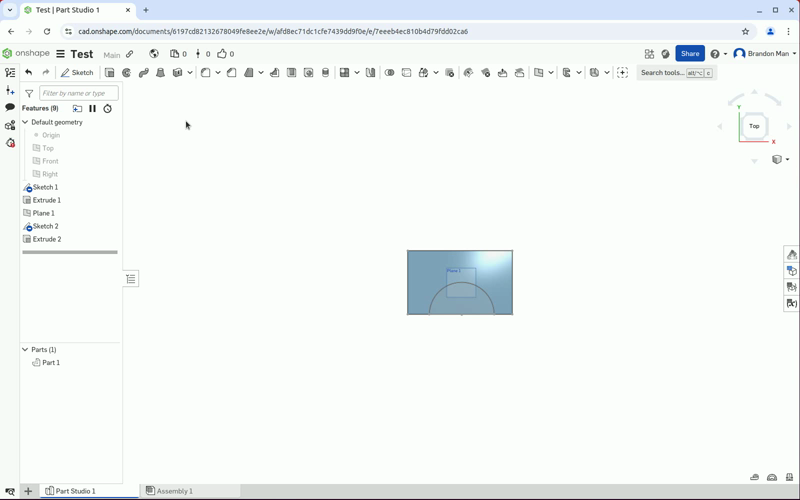
key(shift+7)
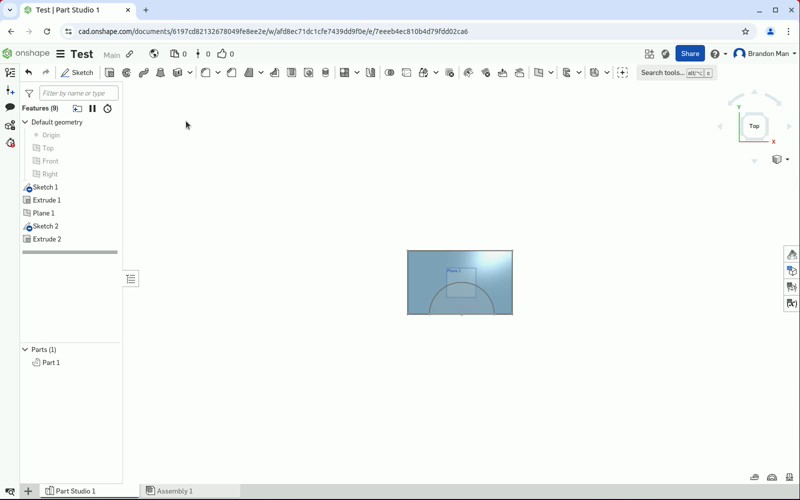
key(up, 3)
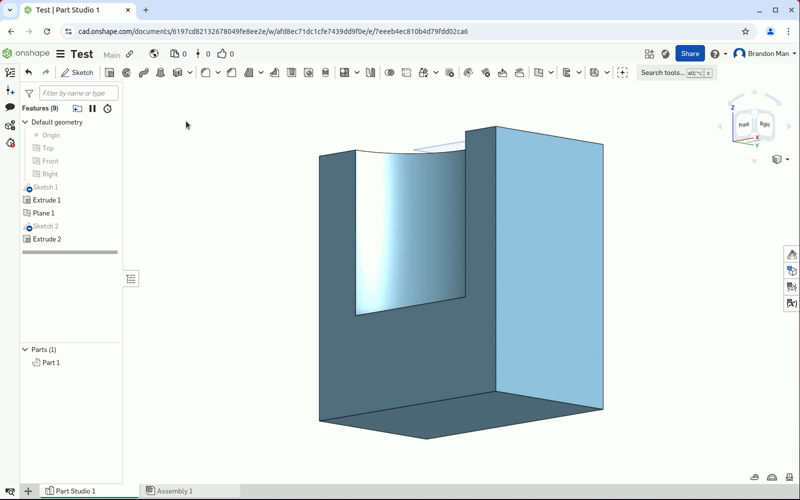
key(left, 3)
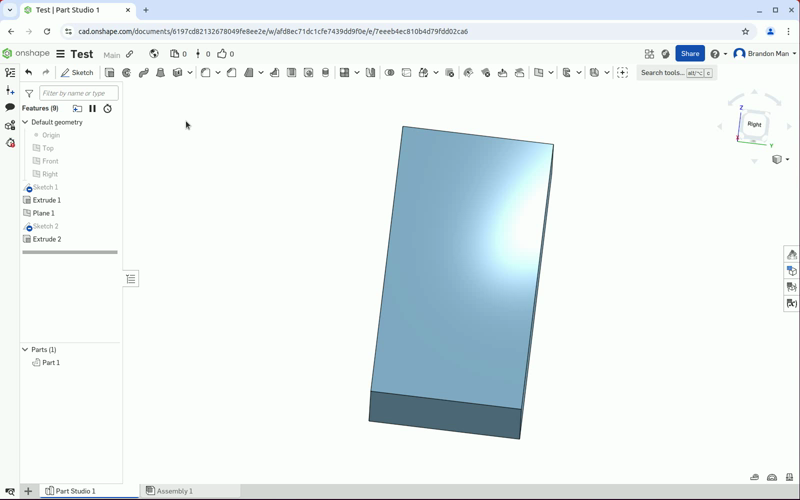
key(right, 3)
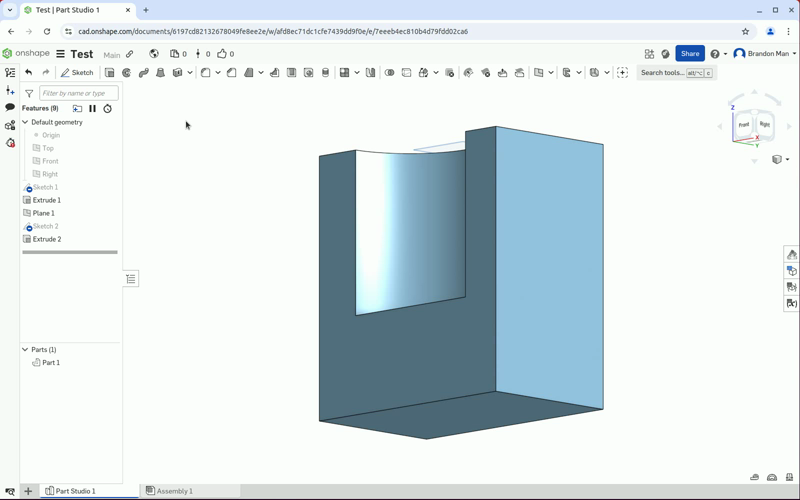
key(down, 3)
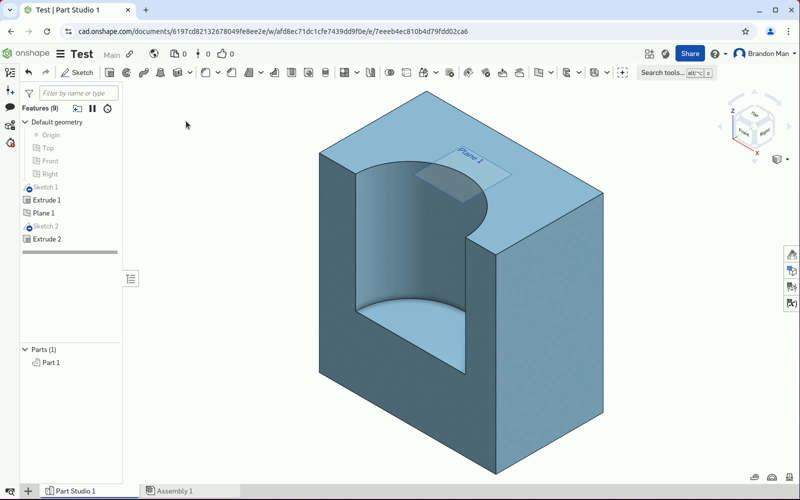
mouse_move(73, 189)
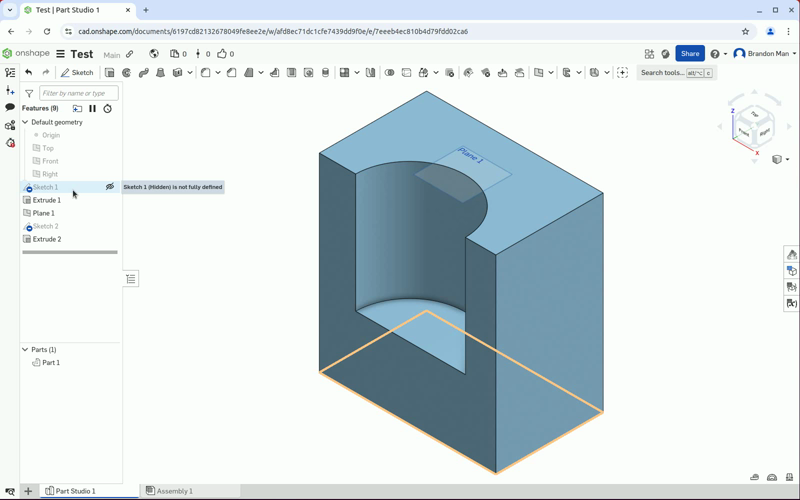
click(73, 189)